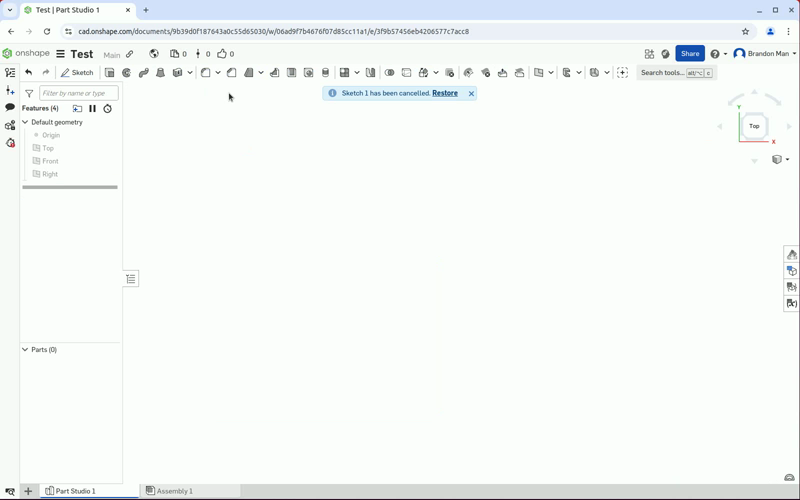
key(shift+h)
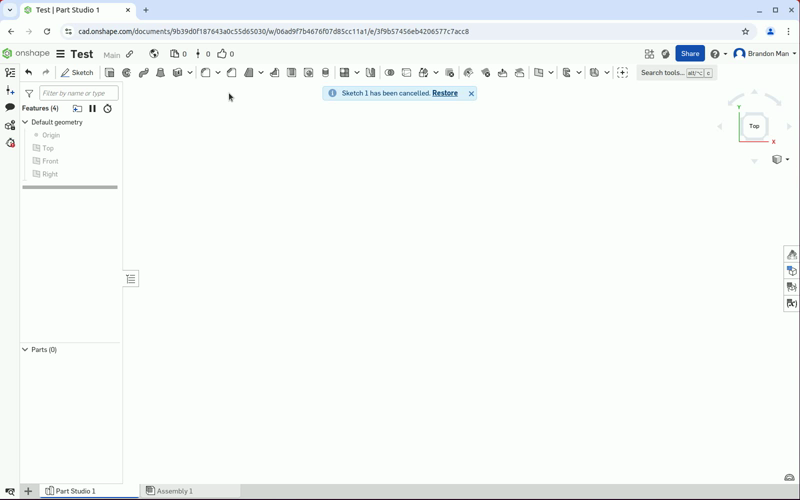
key(shift+s)
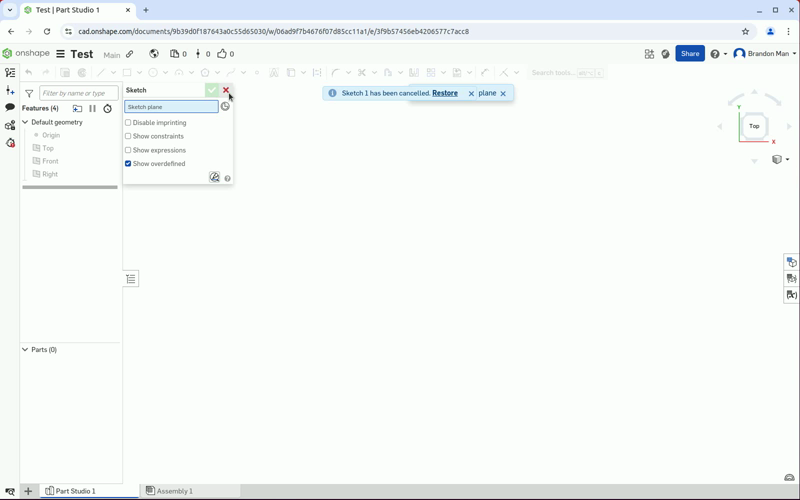
mouse_move(73, 150)
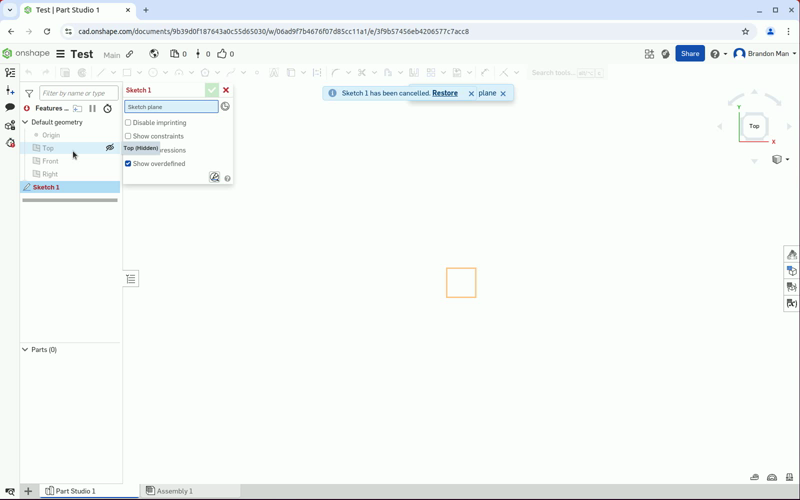
click(73, 150)
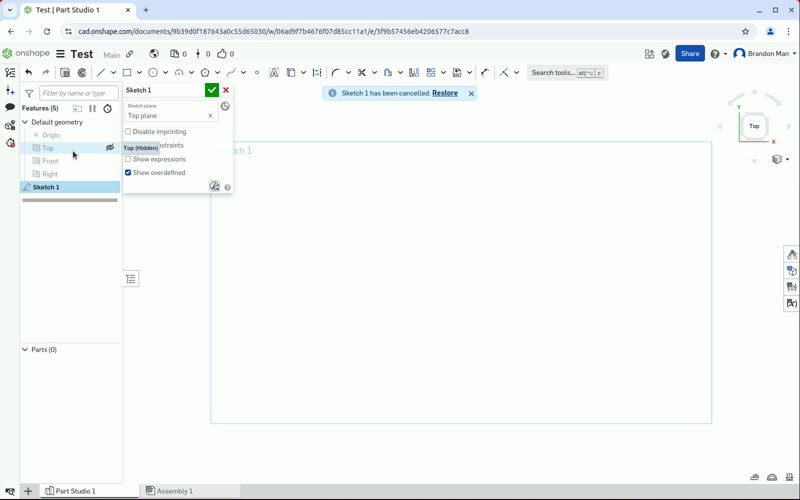
mouse_move(73, 352)
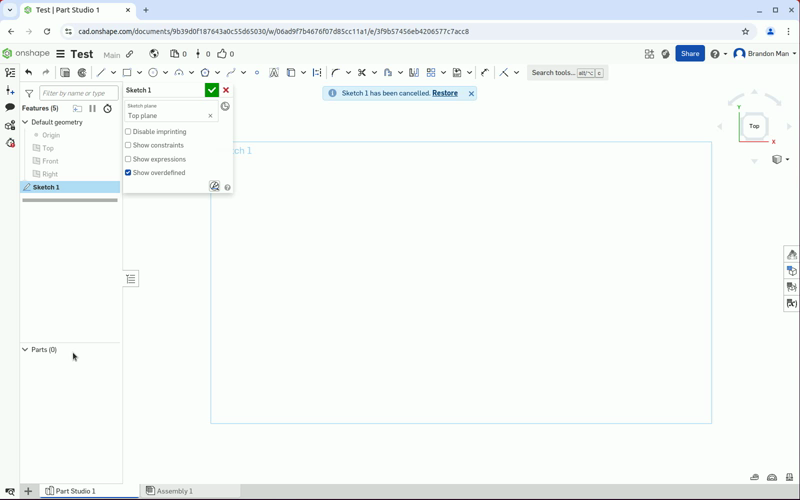
key(y)
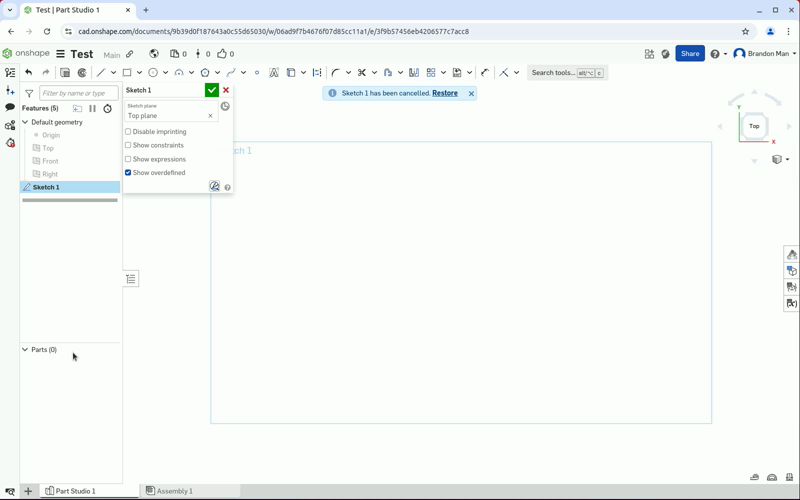
key(l)
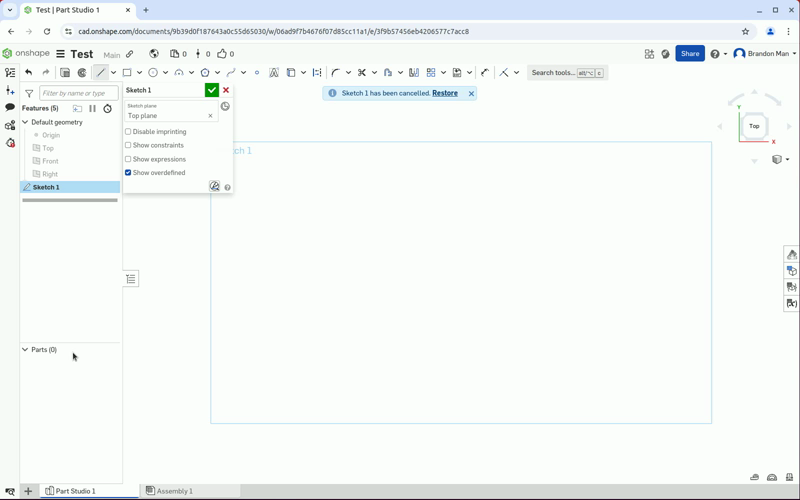
key_down(shift)
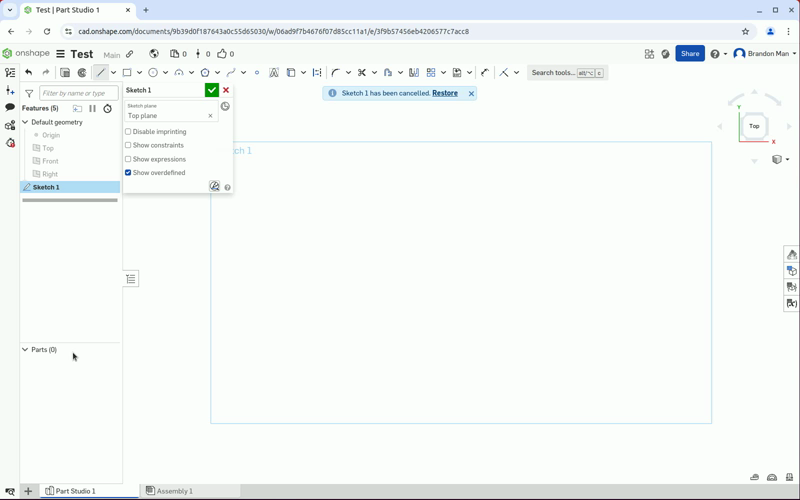
mouse_move(349, 282)
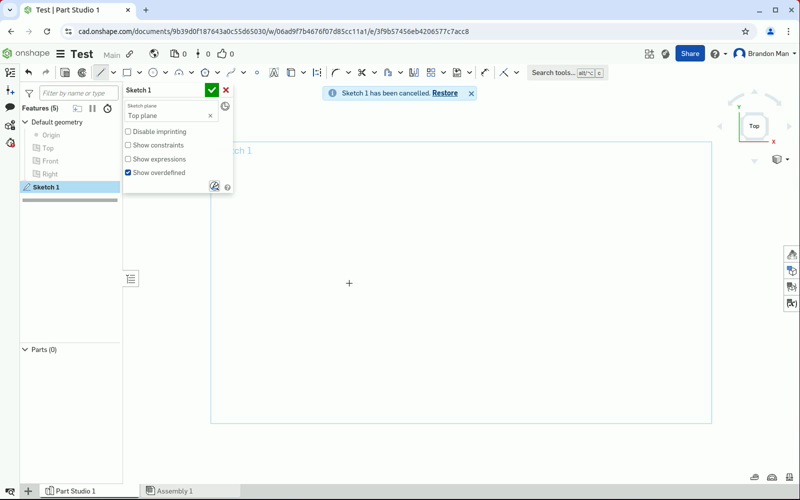
click(349, 282)
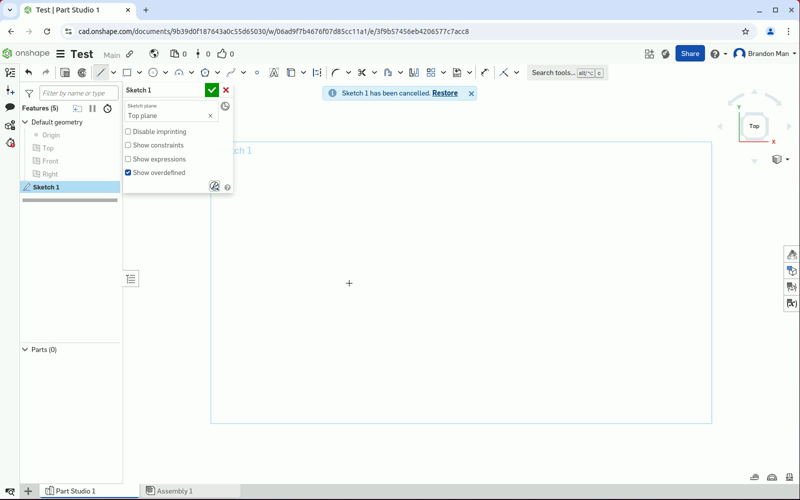
key_up(shift)
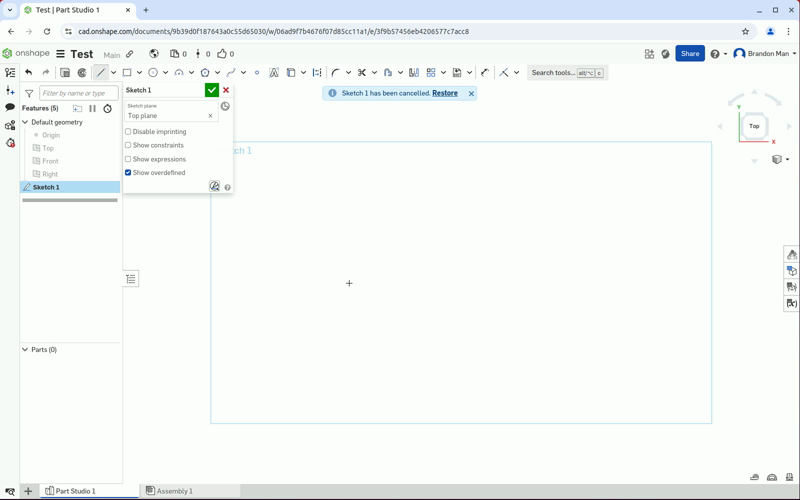
key_down(shift)
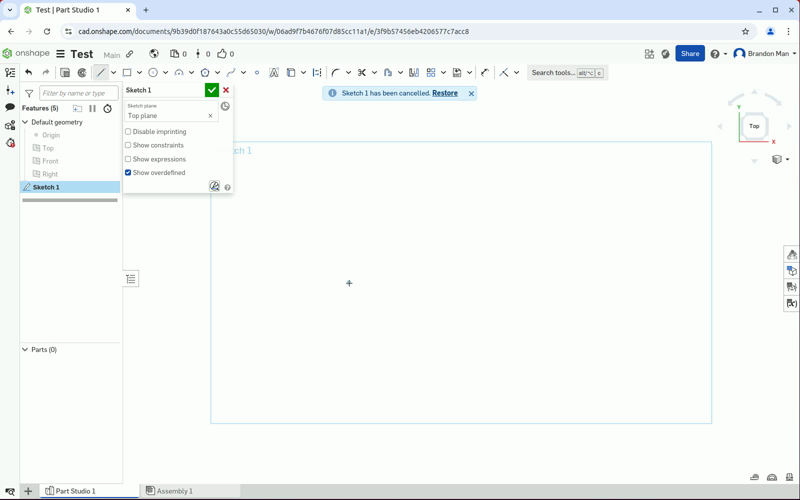
mouse_move(405, 378)
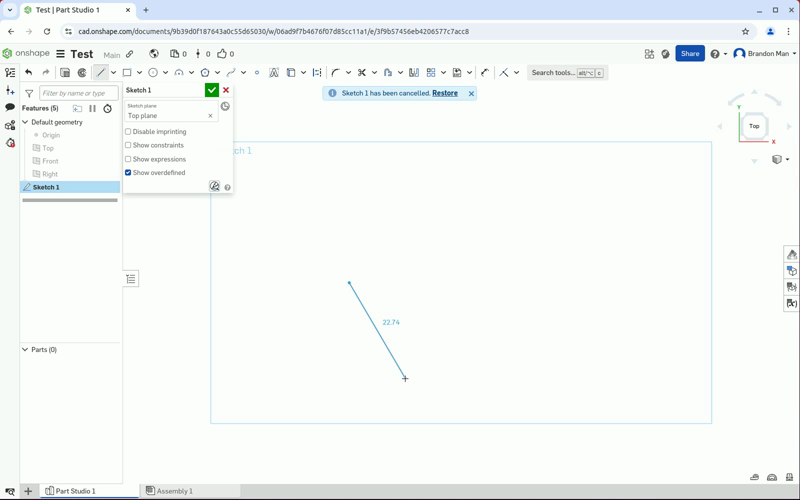
click(405, 378)
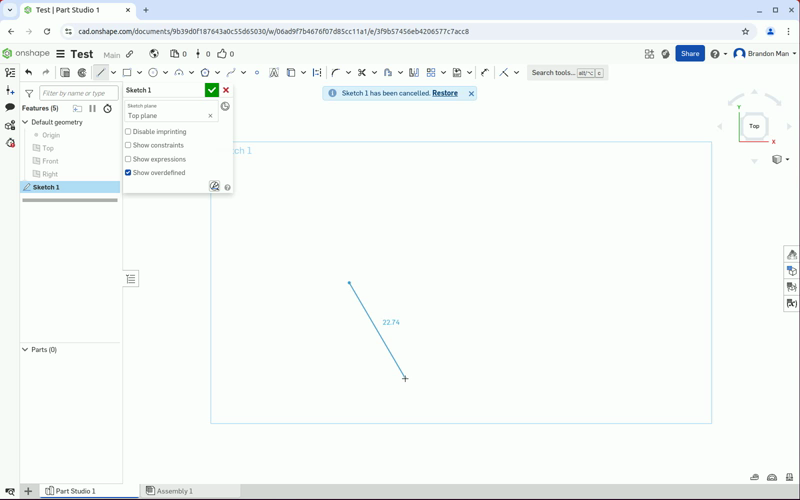
key_up(shift)
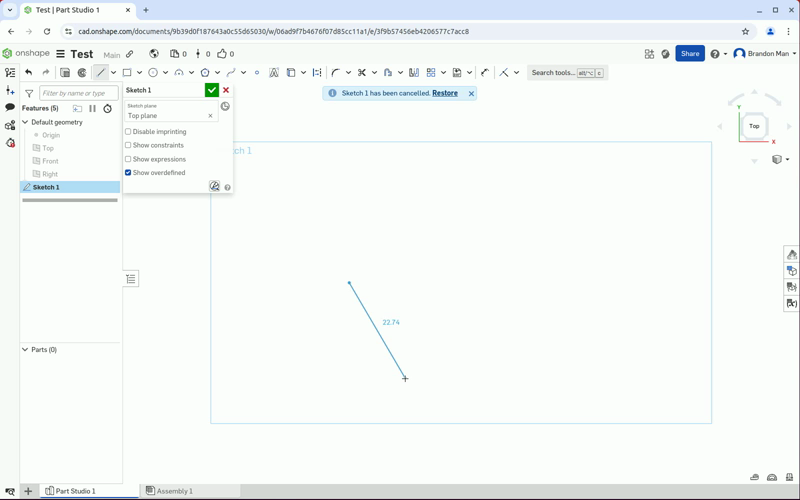
key_down(shift)
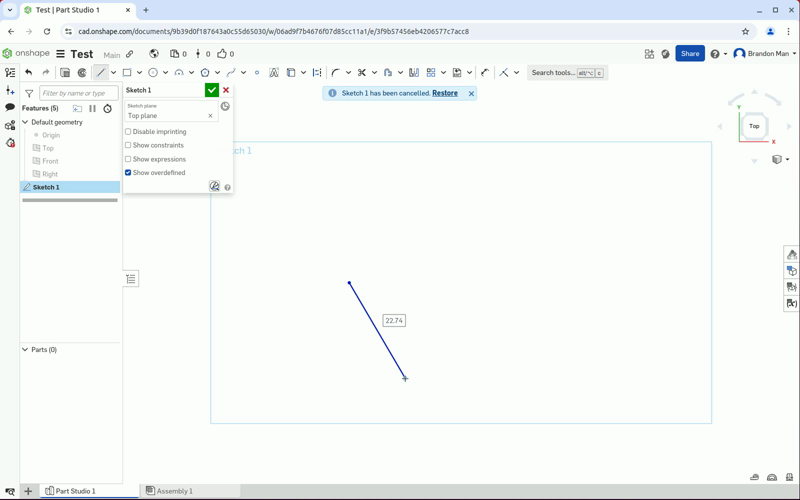
mouse_move(514, 378)
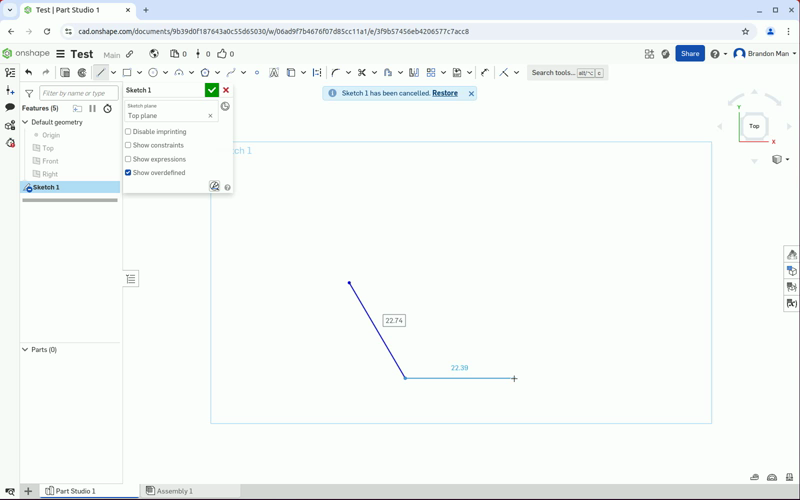
click(514, 378)
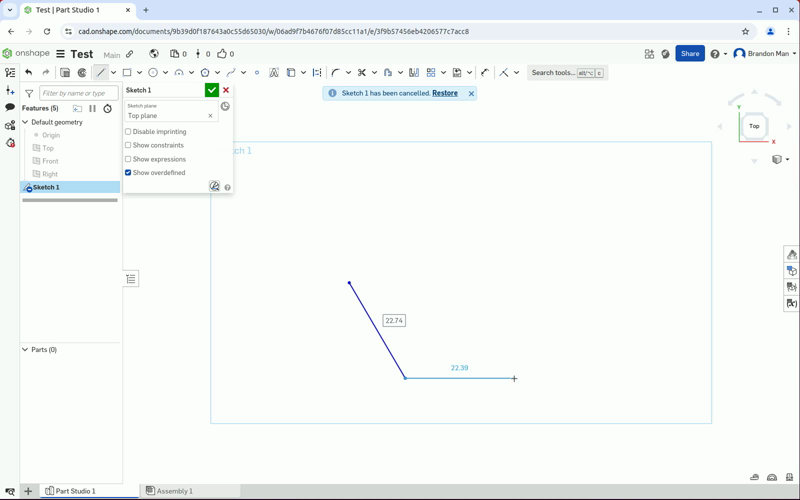
key_up(shift)
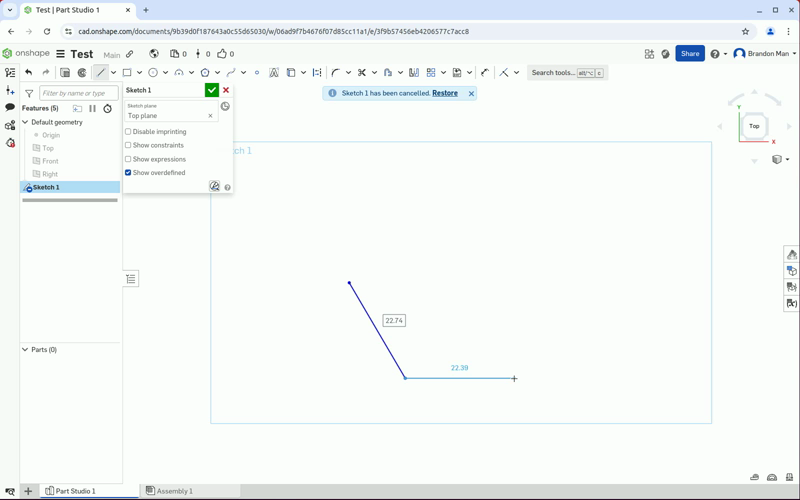
key_down(shift)
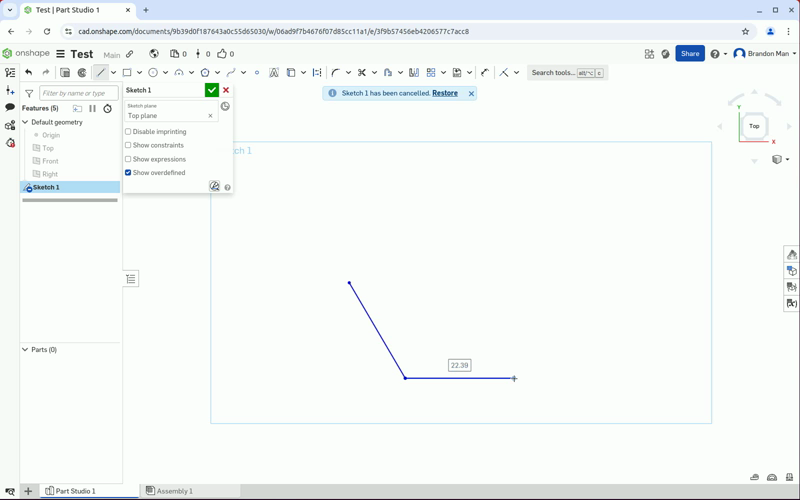
mouse_move(569, 282)
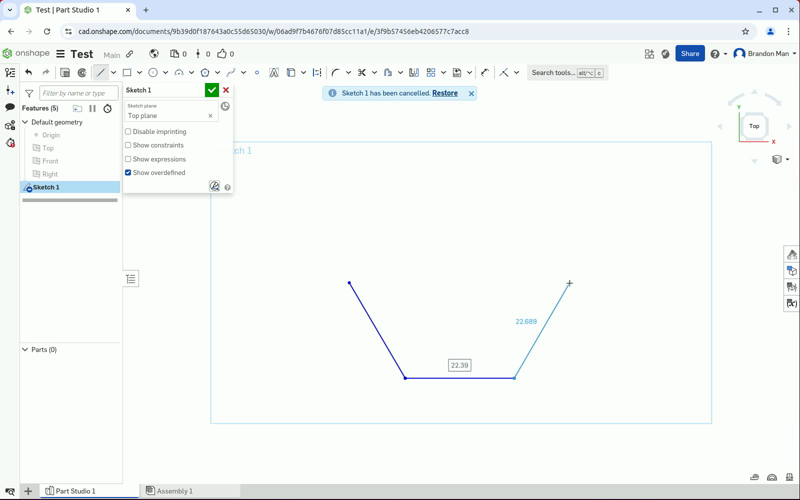
click(569, 282)
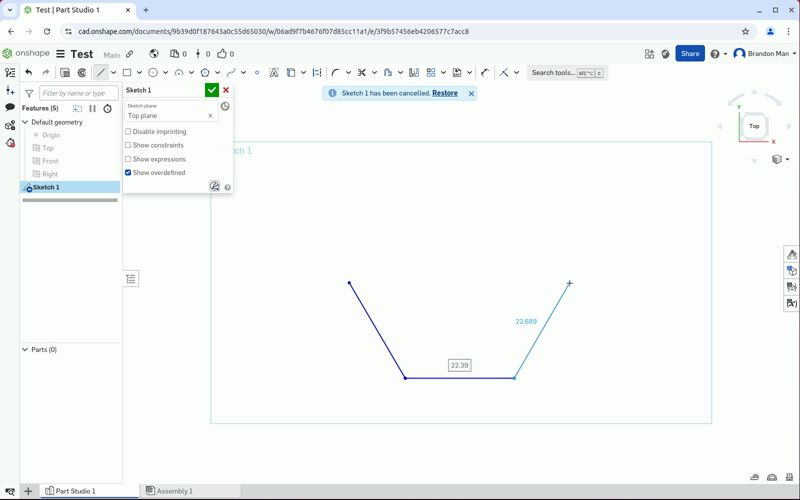
key_up(shift)
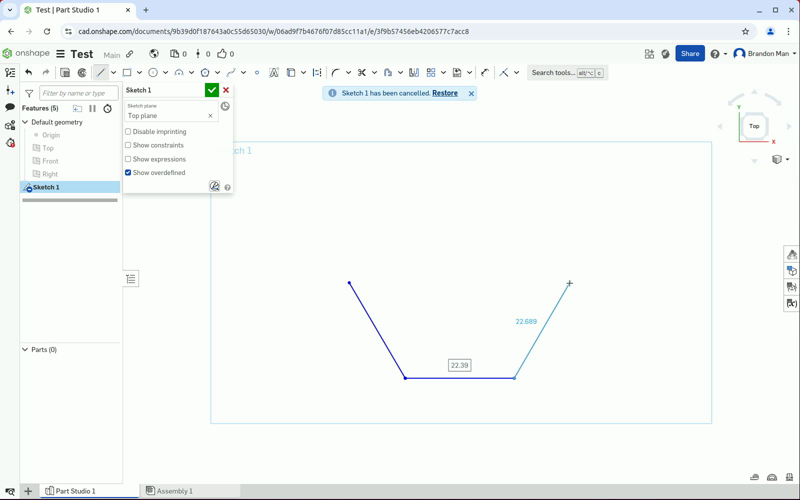
key_down(shift)
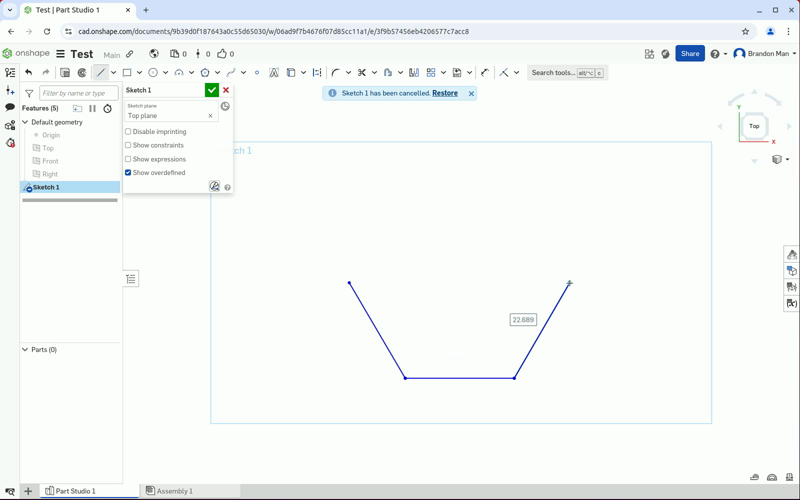
mouse_move(514, 187)
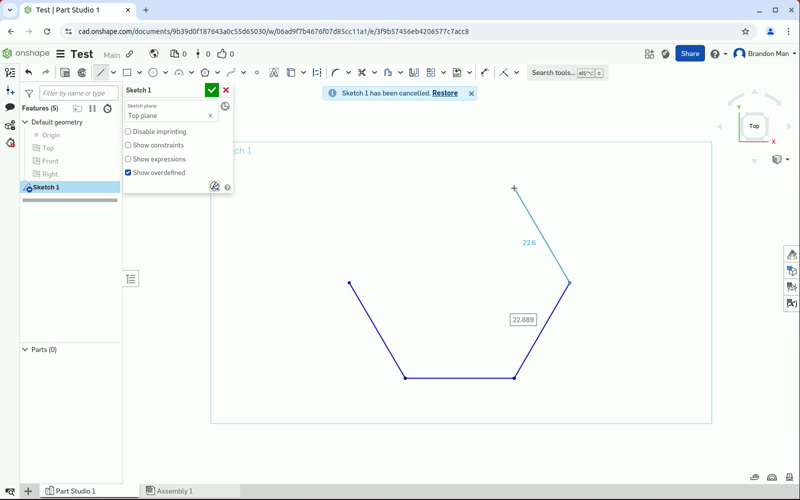
click(514, 187)
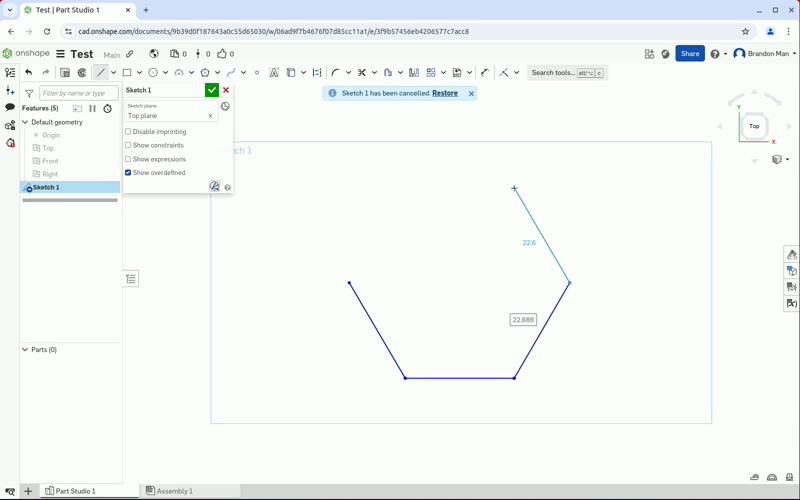
key_up(shift)
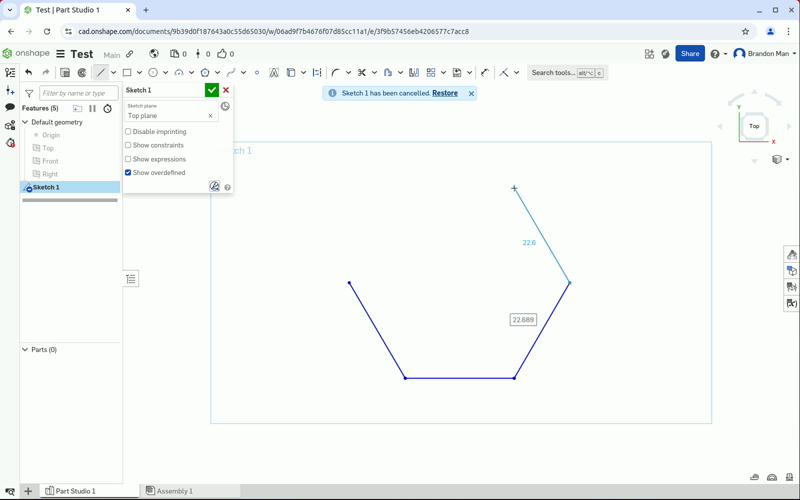
key_down(shift)
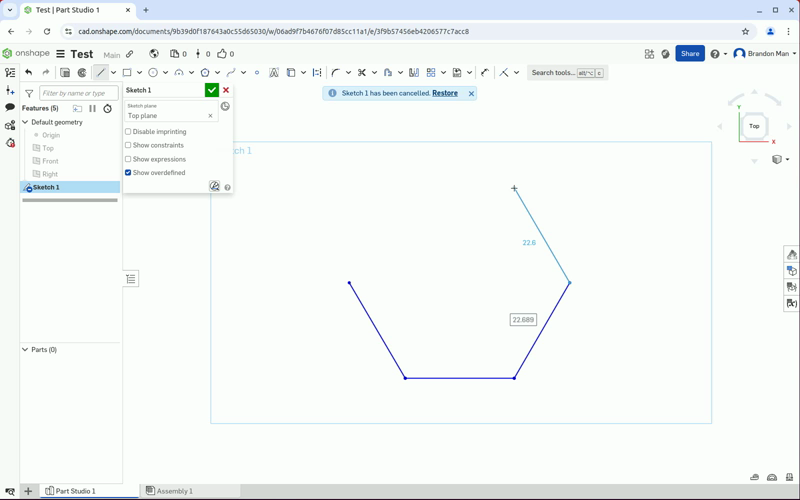
mouse_move(405, 187)
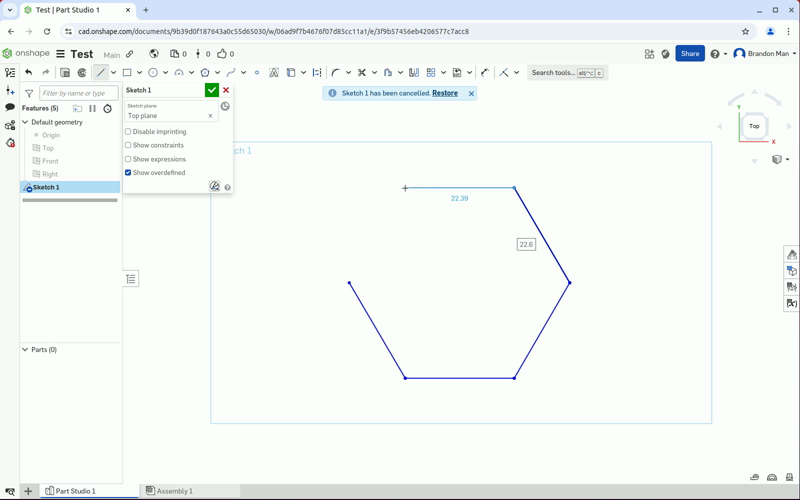
click(405, 187)
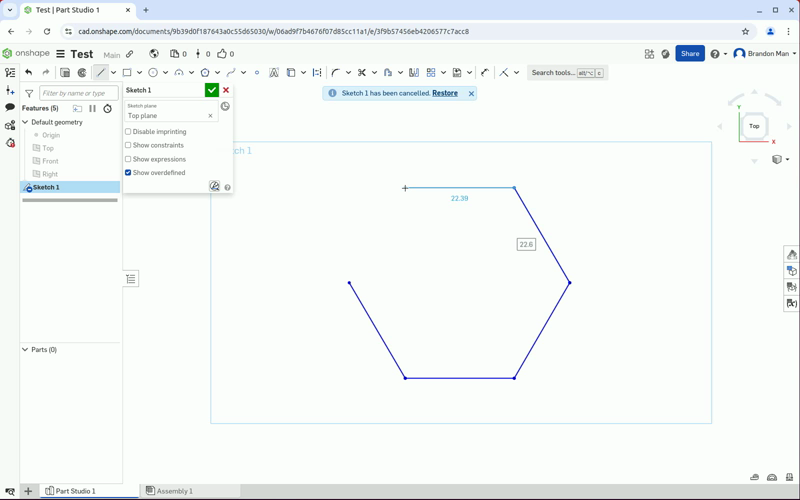
key_up(shift)
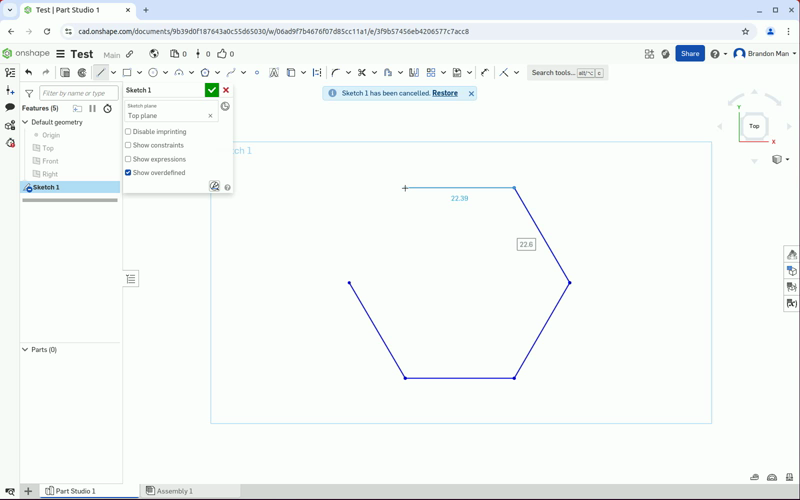
key_down(shift)
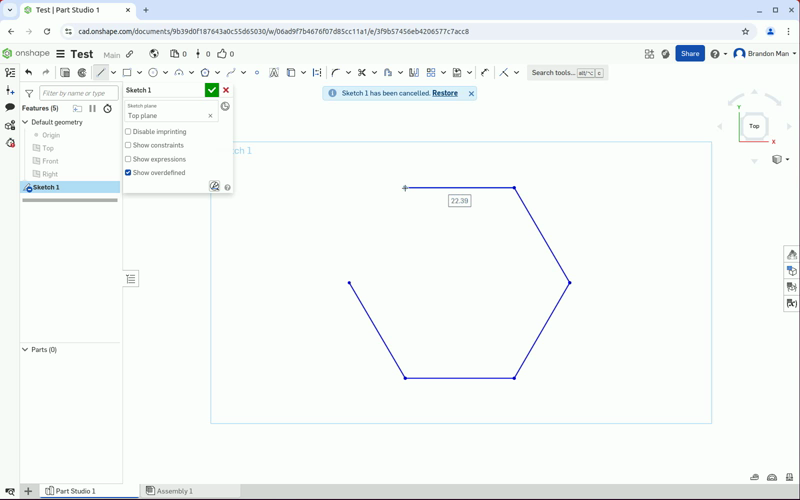
mouse_move(349, 282)
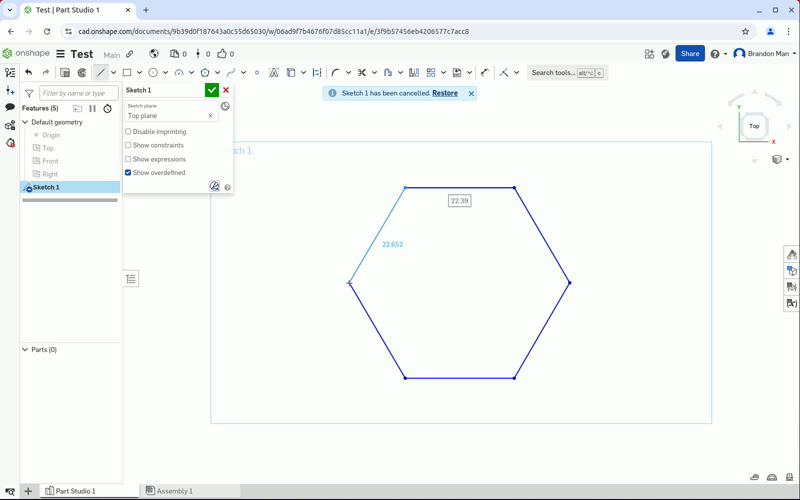
key_up(shift)
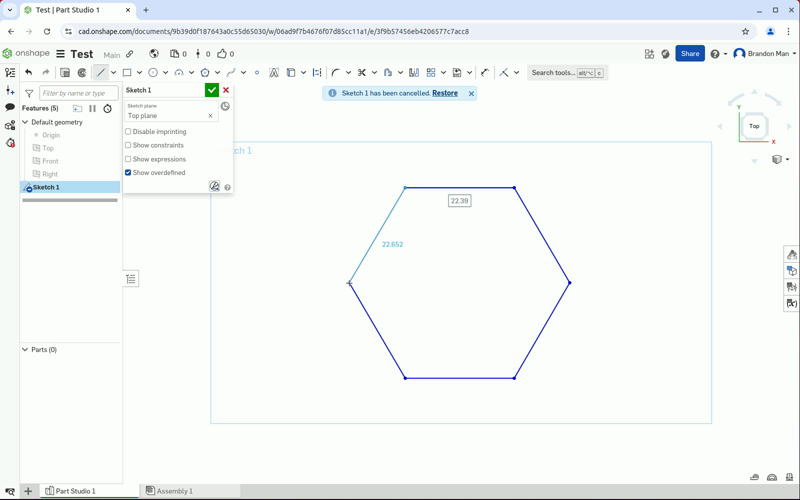
click(349, 282)
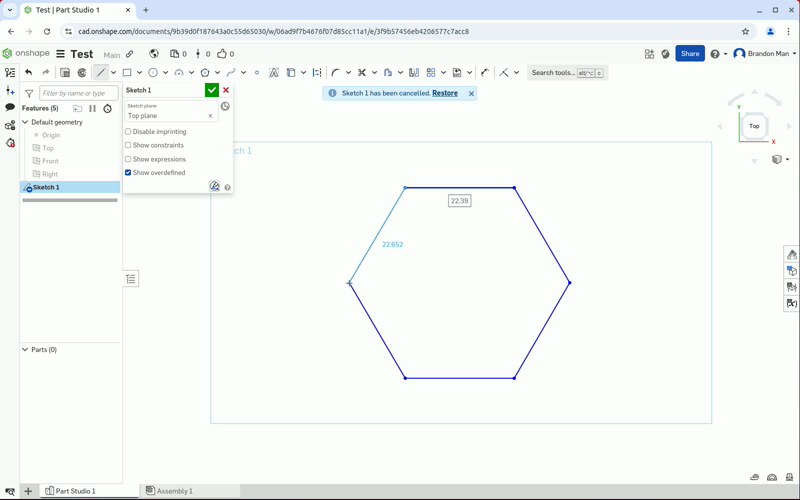
key(esc)
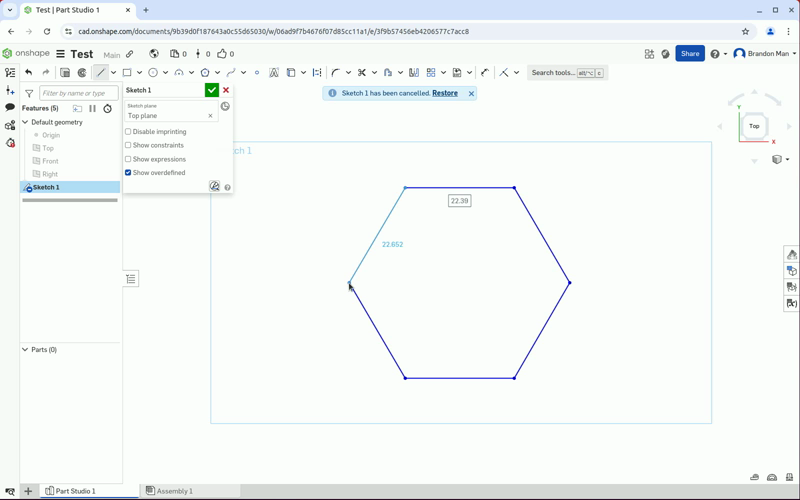
mouse_move(493, 344)
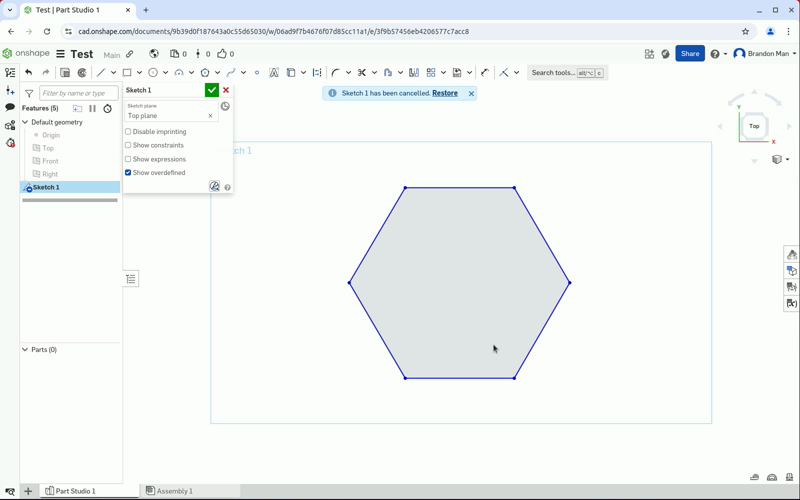
click(493, 344)
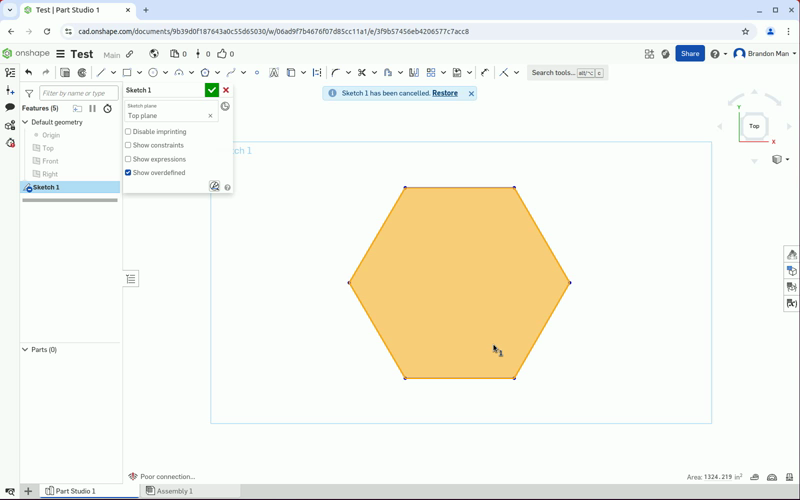
mouse_move(73, 352)
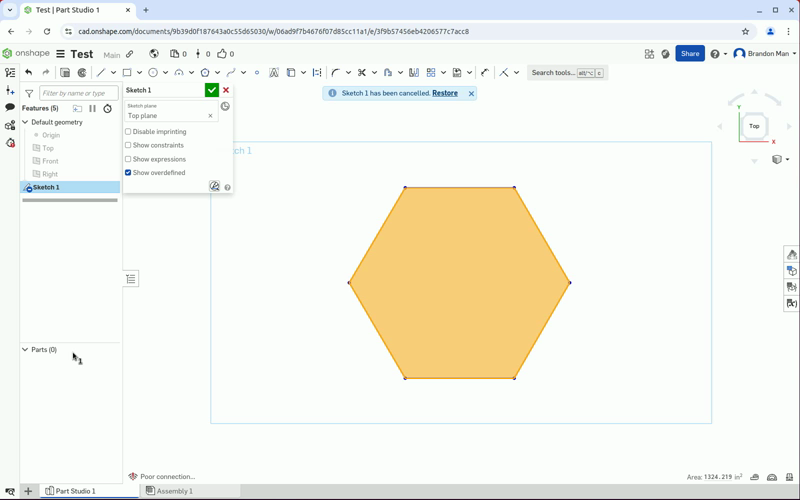
key(shift+y)
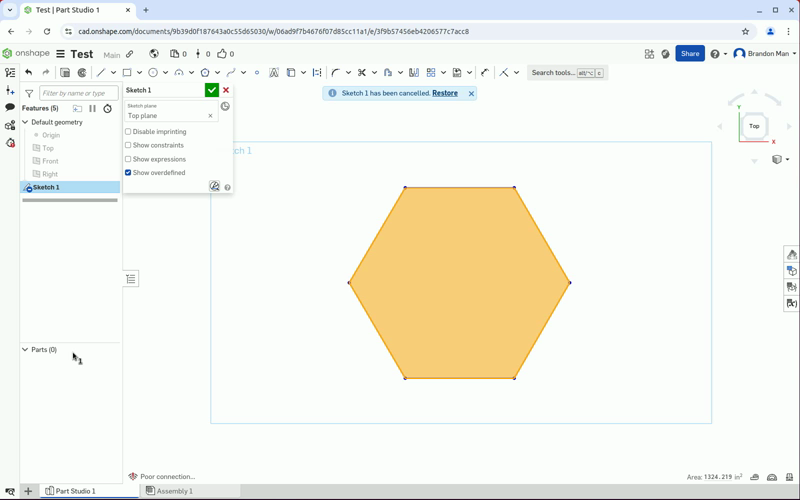
key(shift+e)
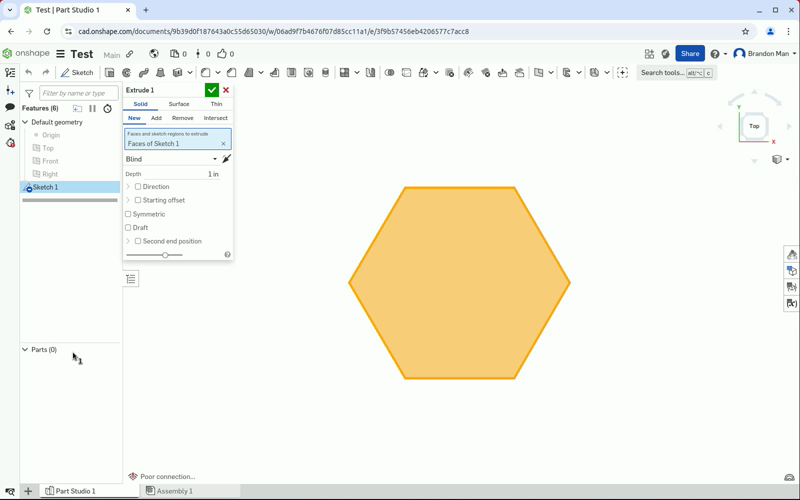
mouse_move(143, 106)
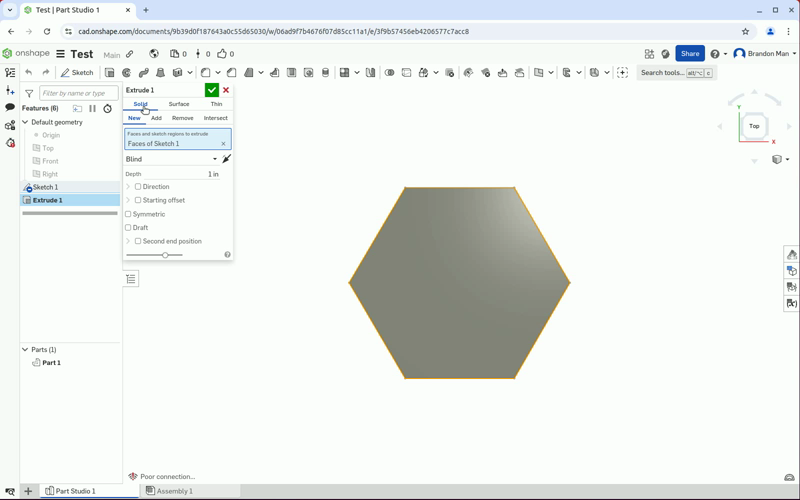
click(143, 106)
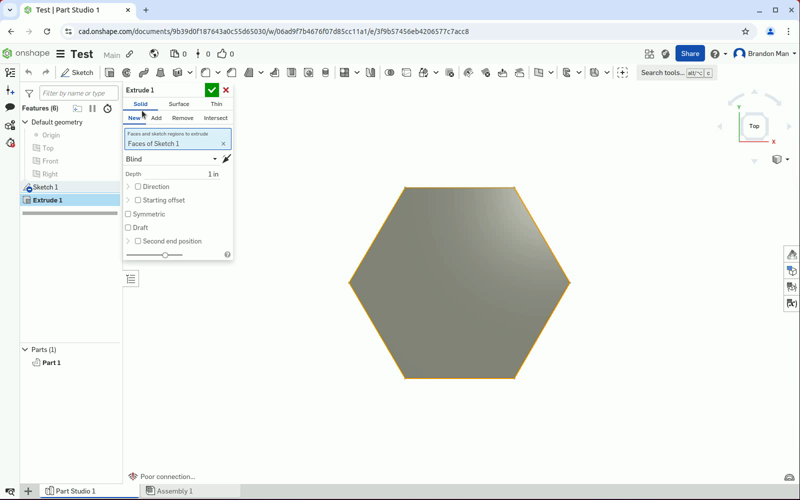
mouse_move(137, 120)
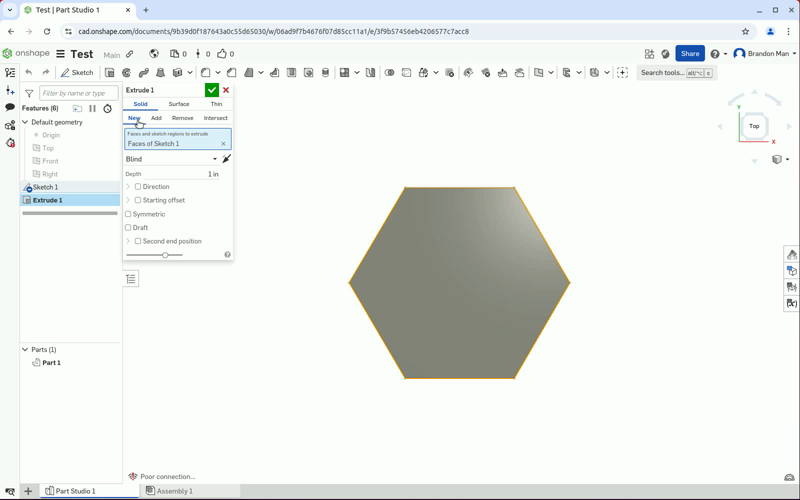
click(137, 120)
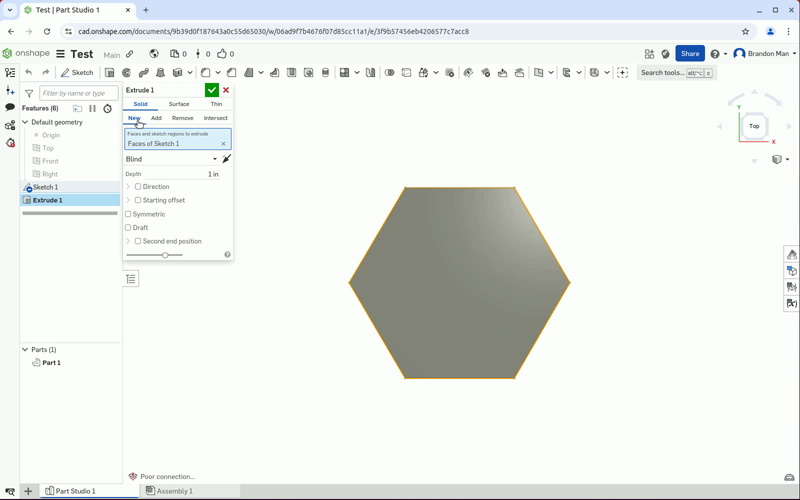
key(tab, 4)
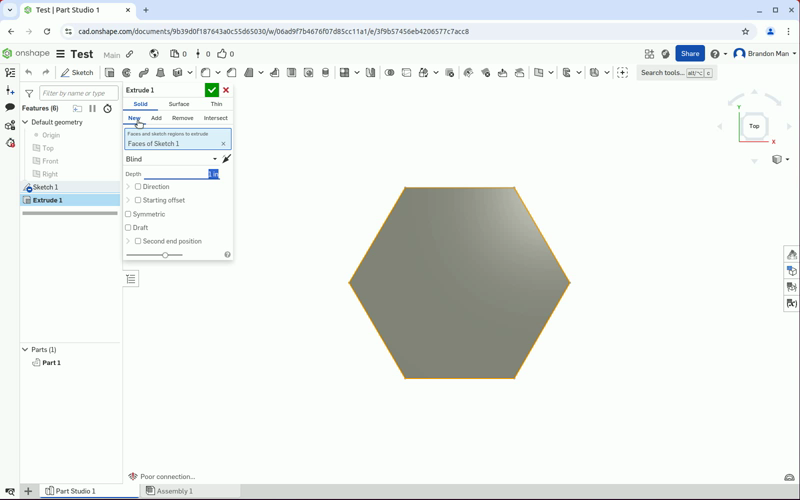
text(15.405)
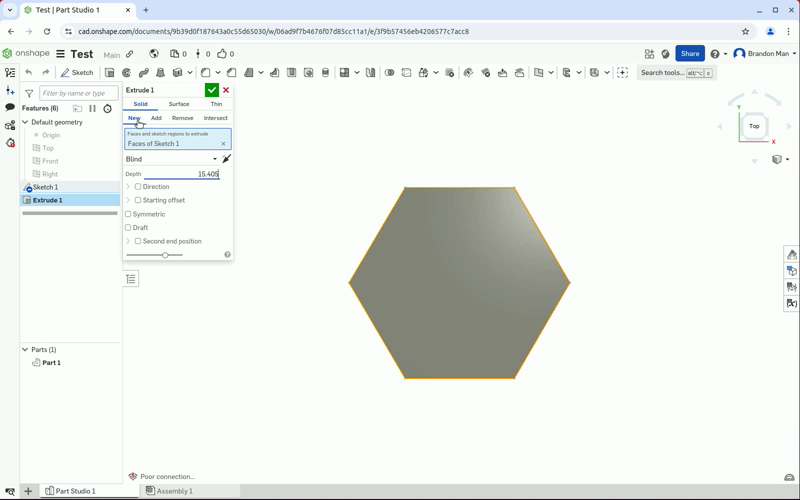
key(enter)
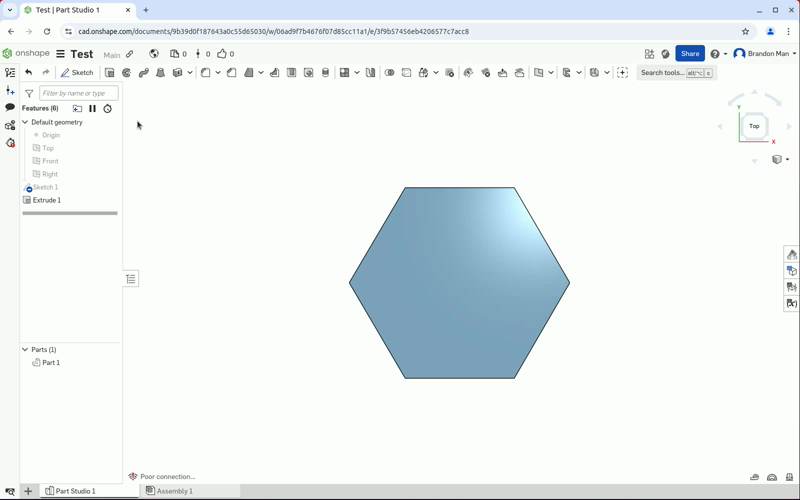
key(shift+h)
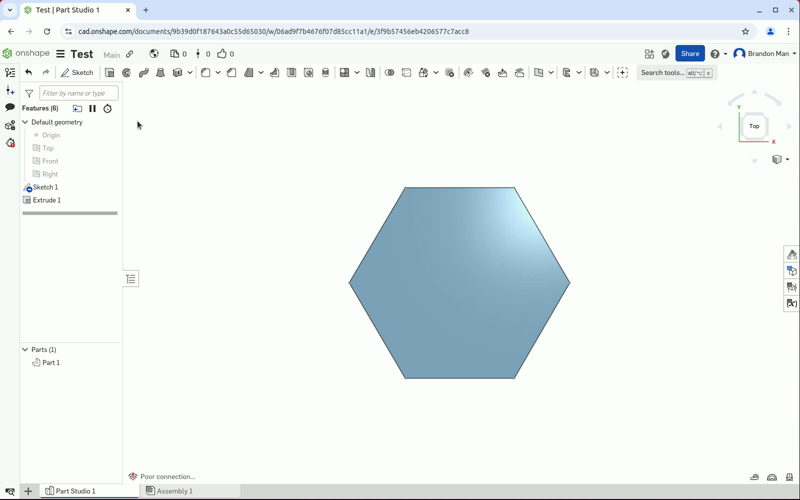
key(shift+h)
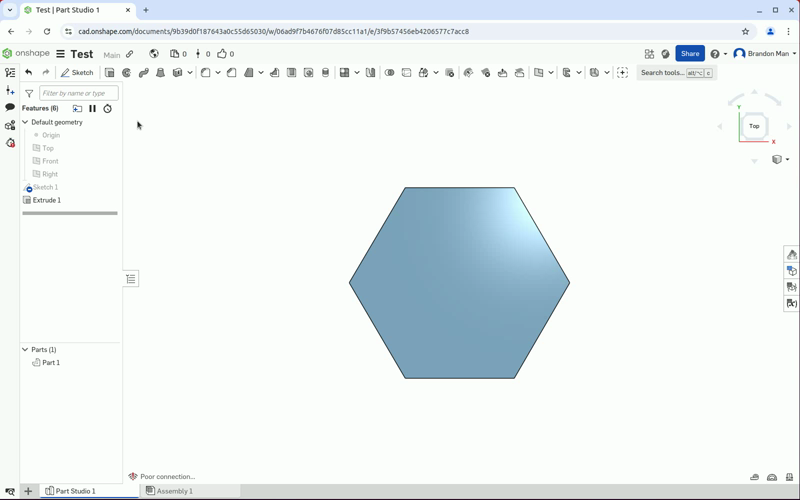
mouse_move(73, 189)
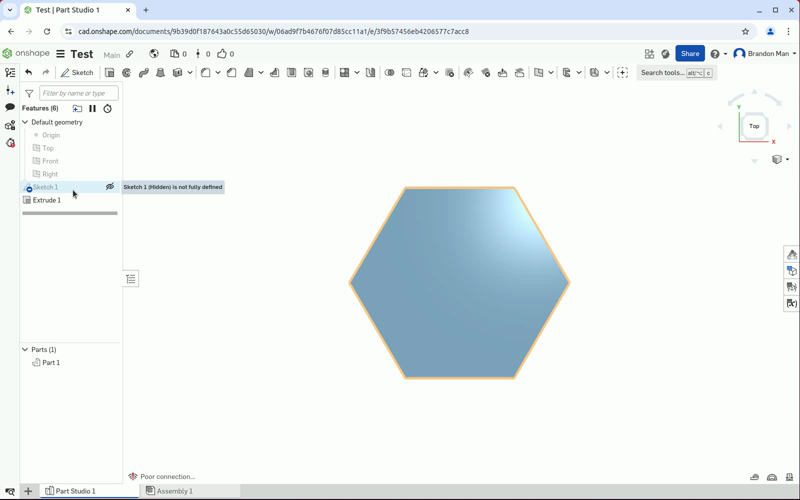
click(73, 189)
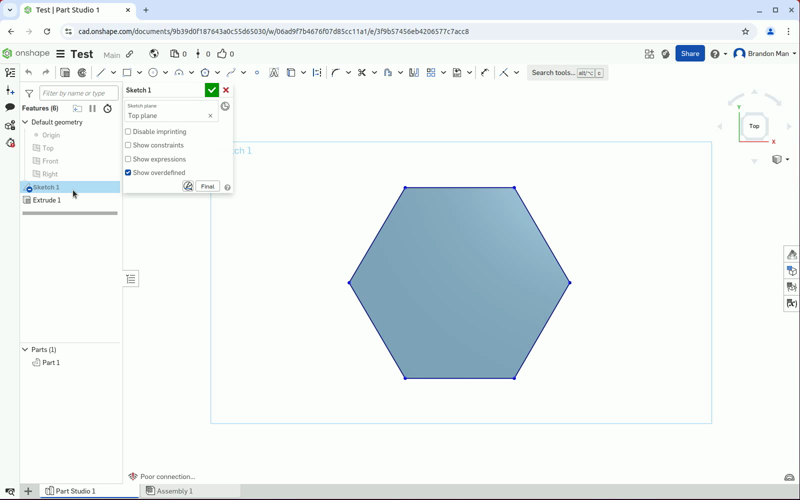
mouse_move(229, 92)
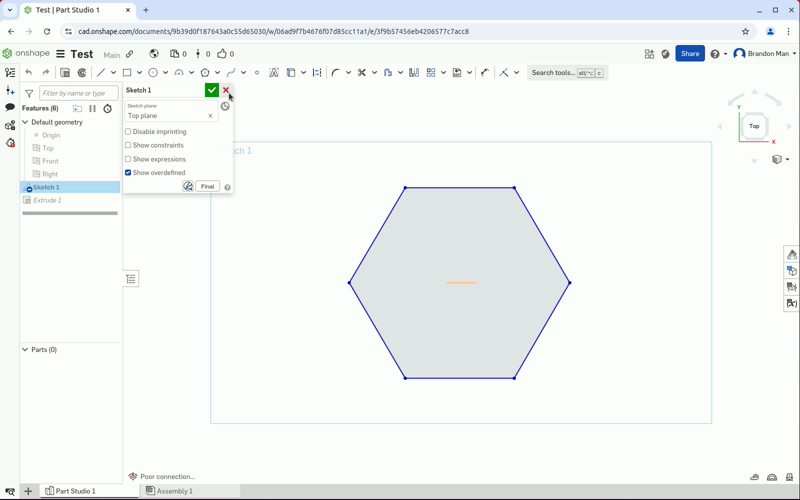
click(229, 92)
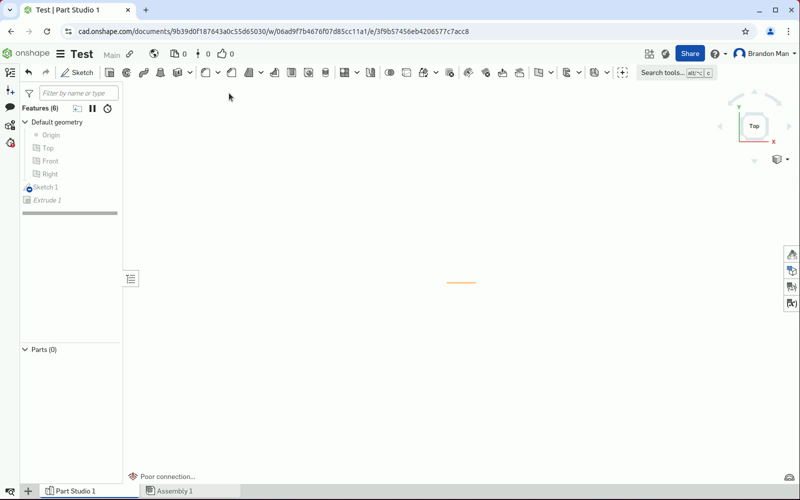
mouse_move(541, 75)
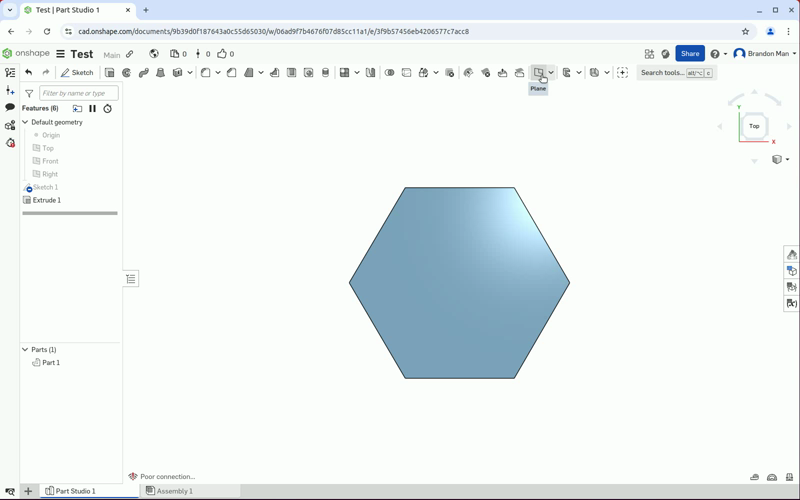
click(541, 75)
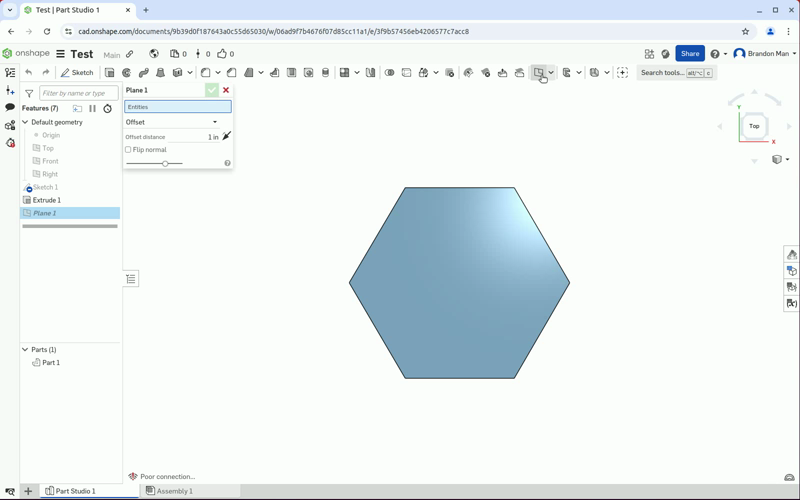
mouse_move(73, 150)
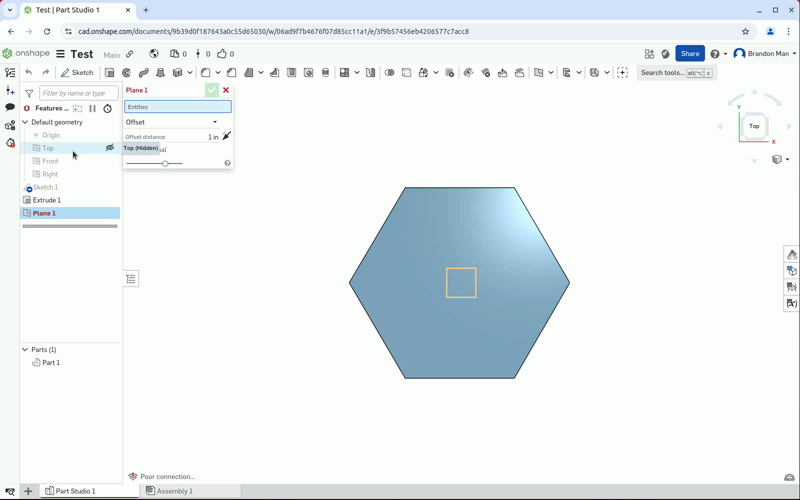
click(73, 150)
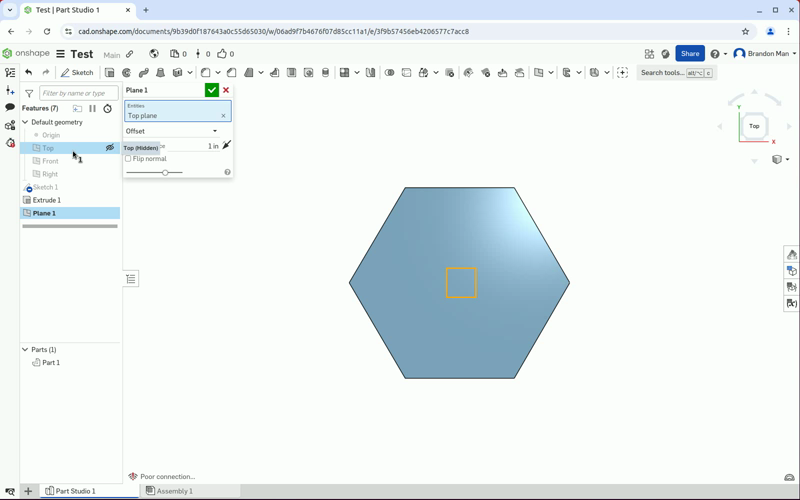
key(tab, 2)
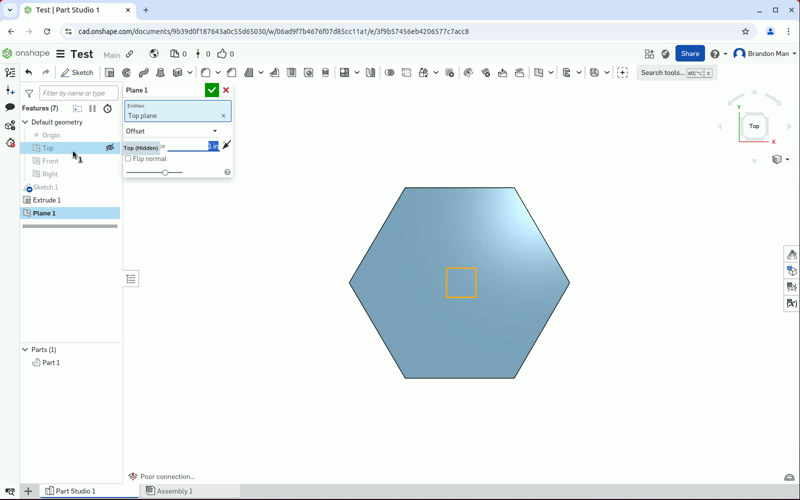
text(15.405)
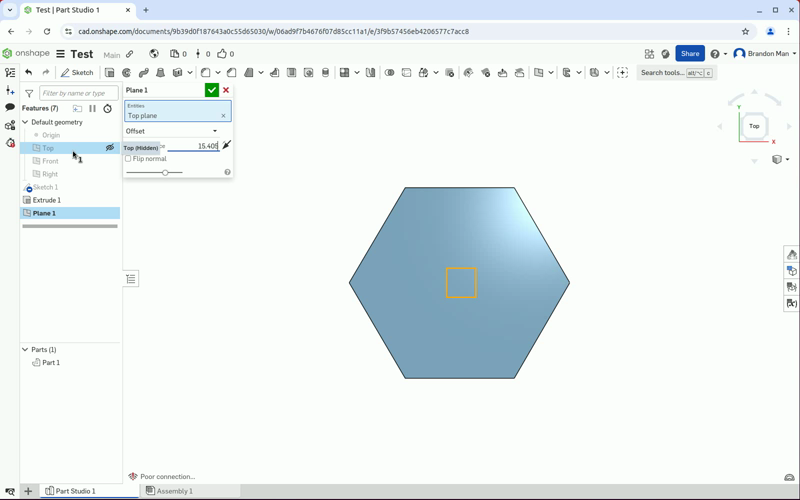
key(enter, 2)
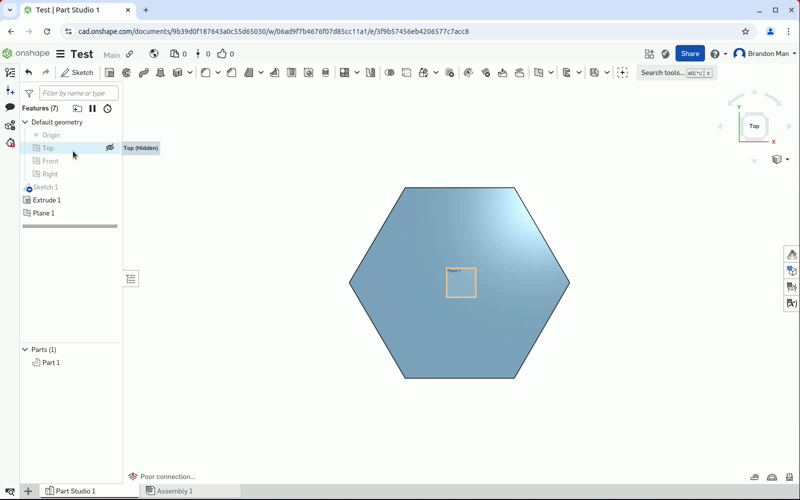
key(shift+s)
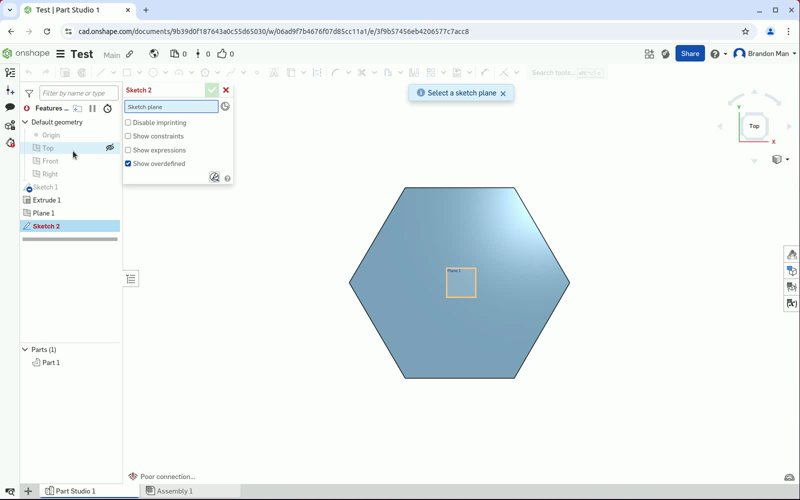
mouse_move(73, 215)
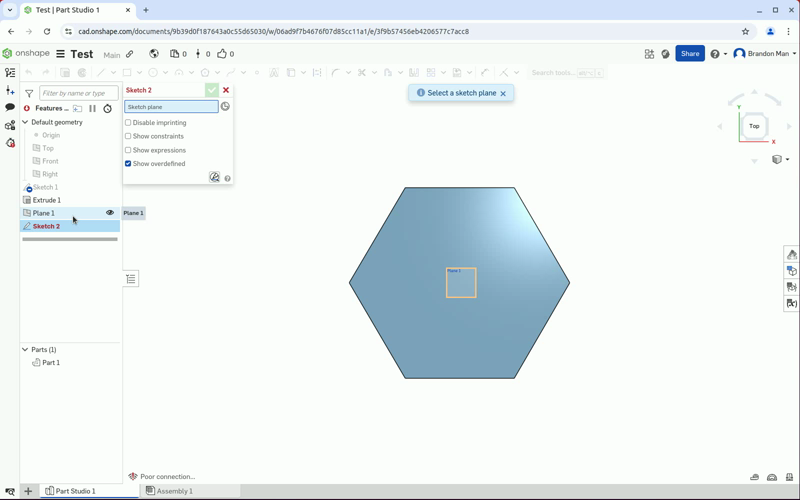
click(73, 215)
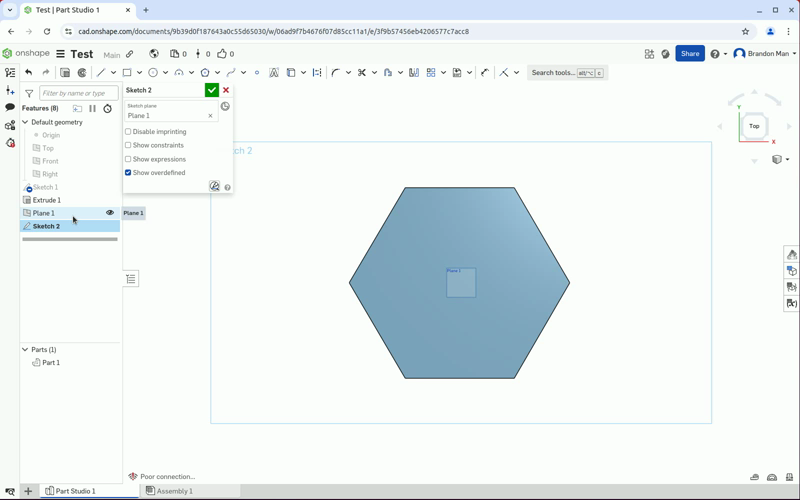
mouse_move(73, 352)
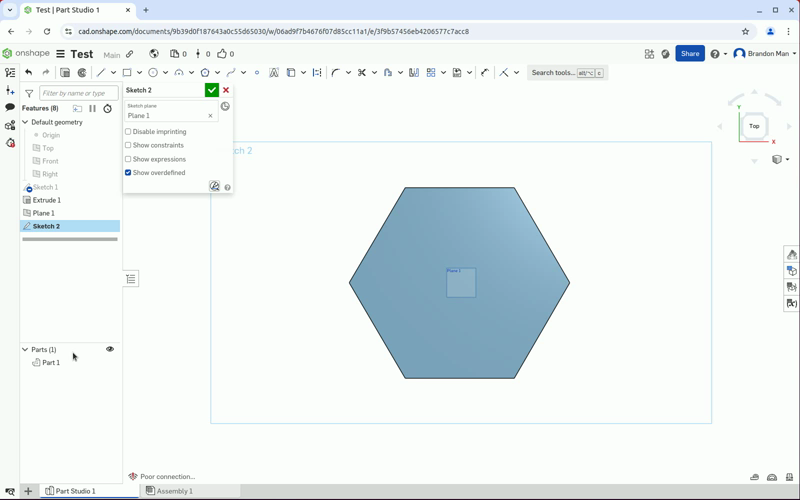
key(y)
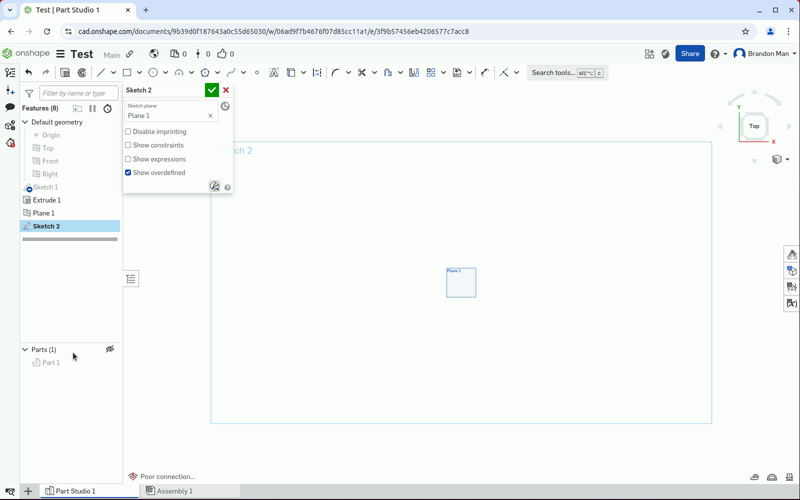
key(c)
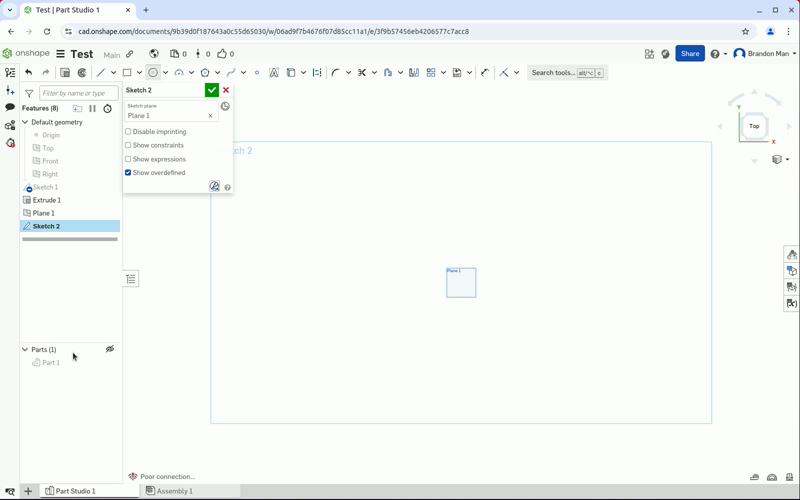
key_down(shift)
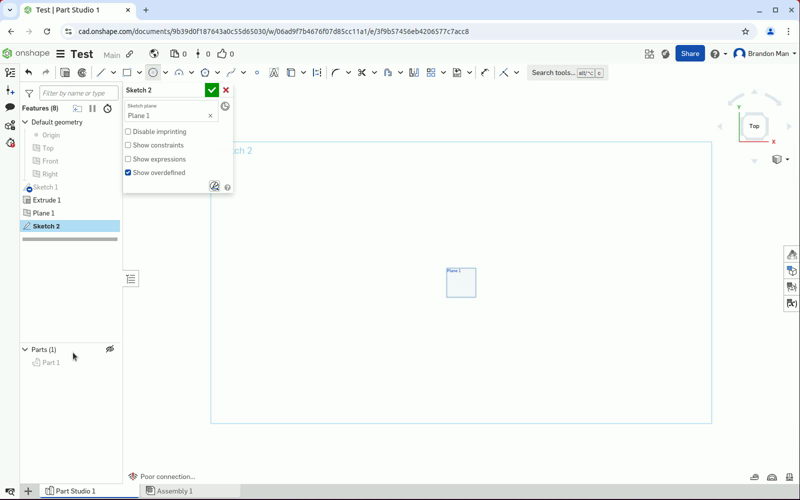
mouse_move(461, 282)
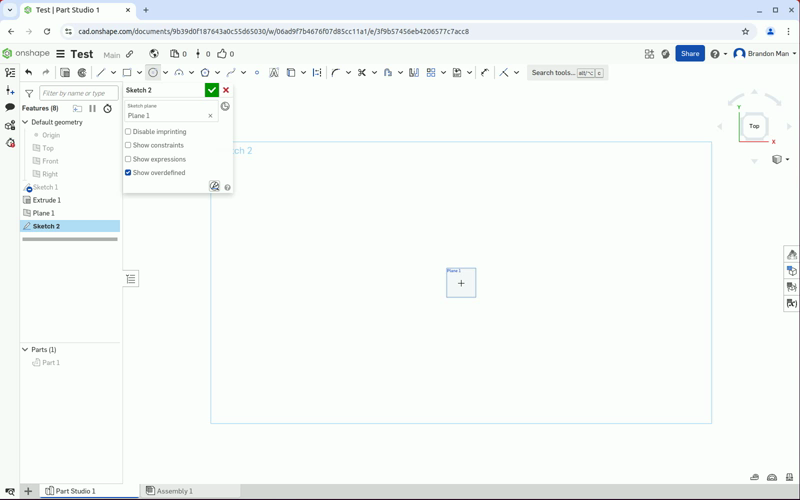
click(461, 282)
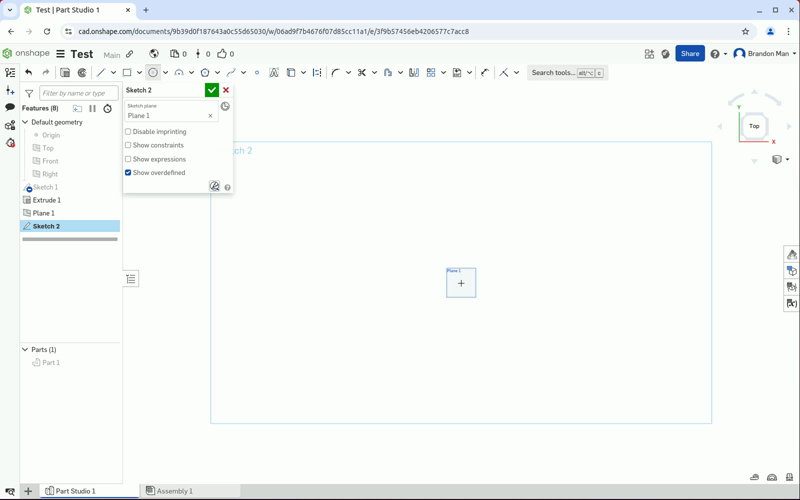
key_up(shift)
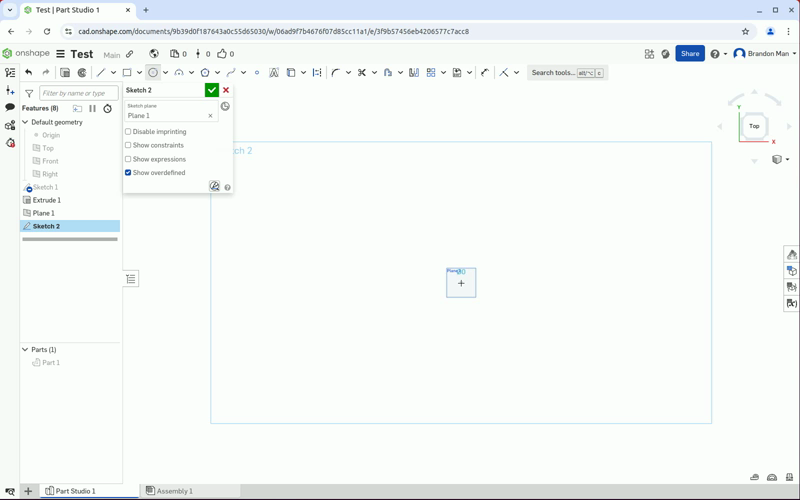
mouse_move(552, 282)
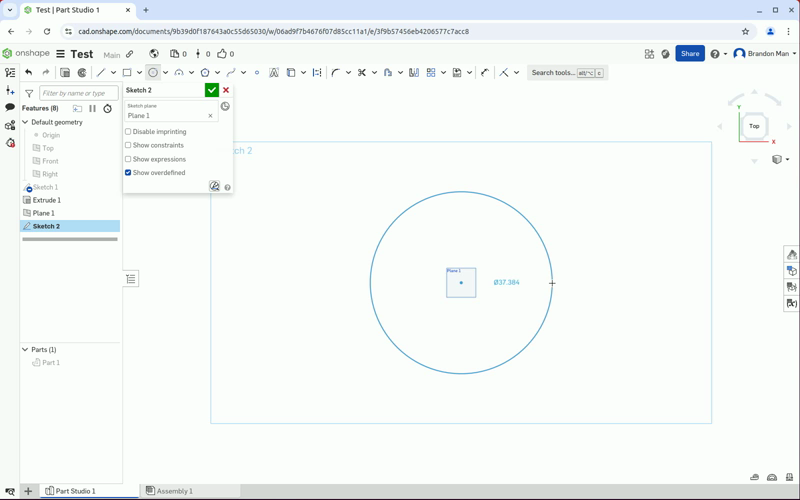
click(552, 282)
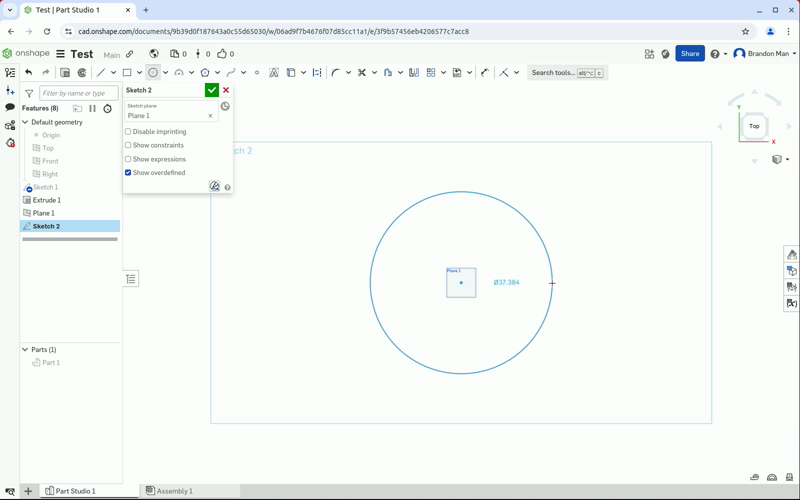
key(esc)
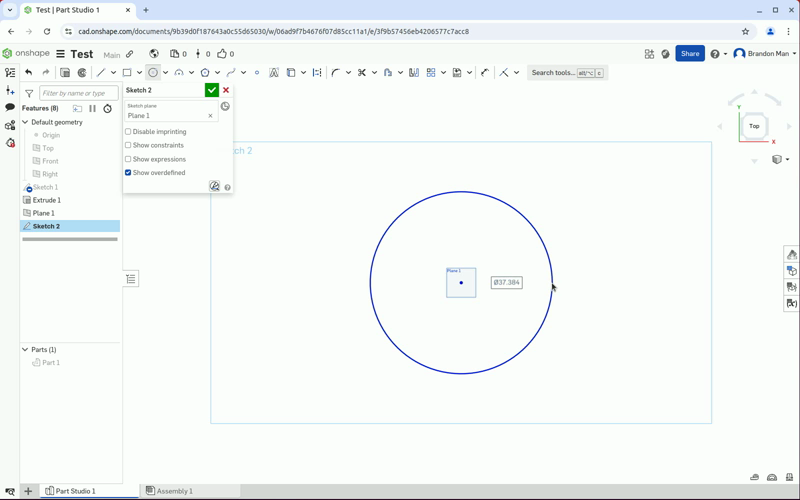
mouse_move(478, 322)
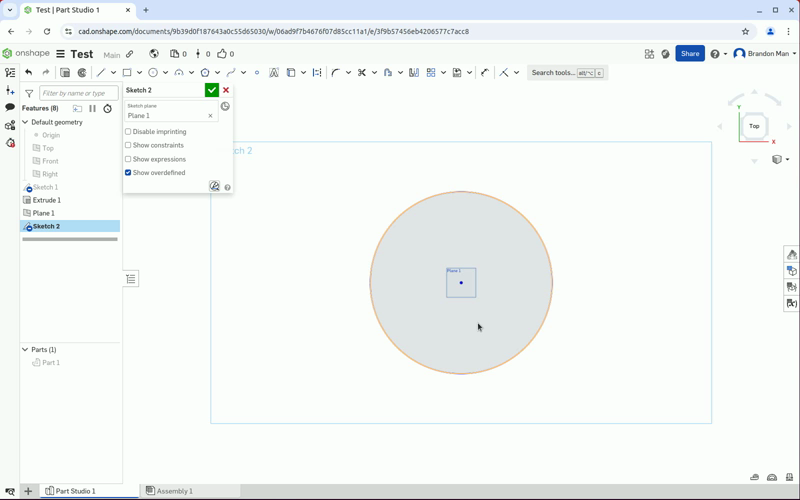
click(478, 322)
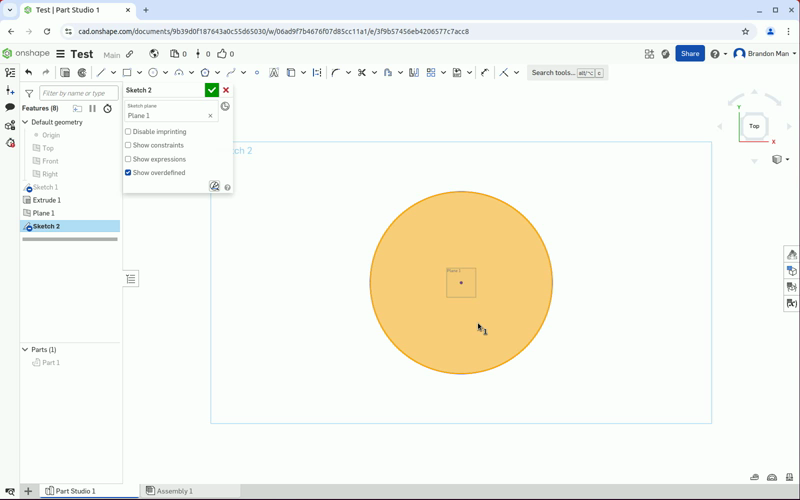
mouse_move(73, 352)
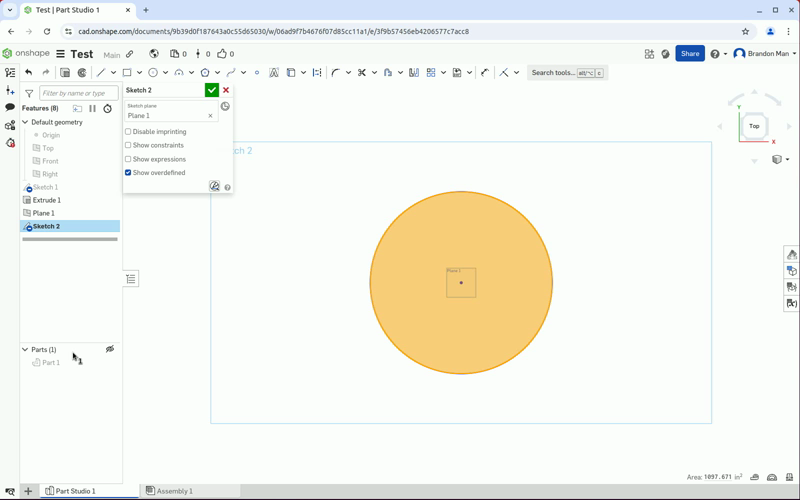
key(shift+y)
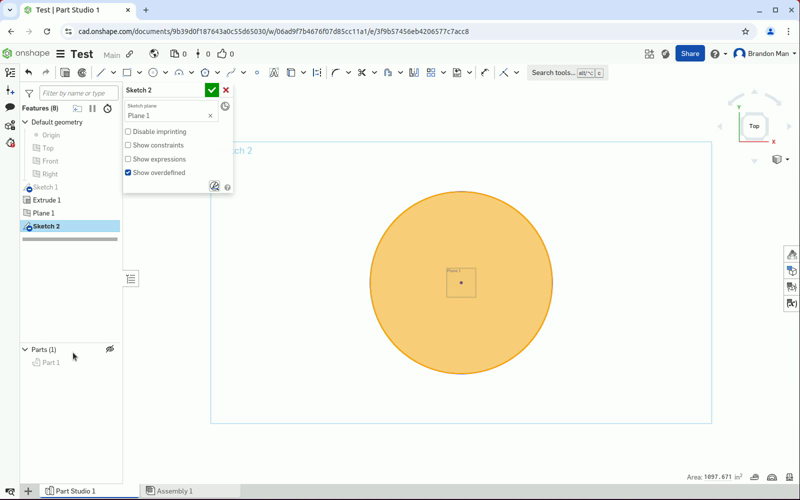
key(shift+e)
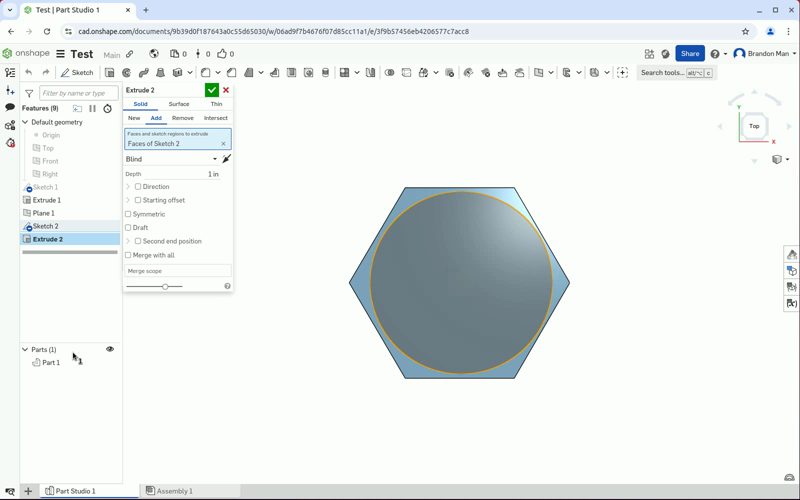
mouse_move(143, 106)
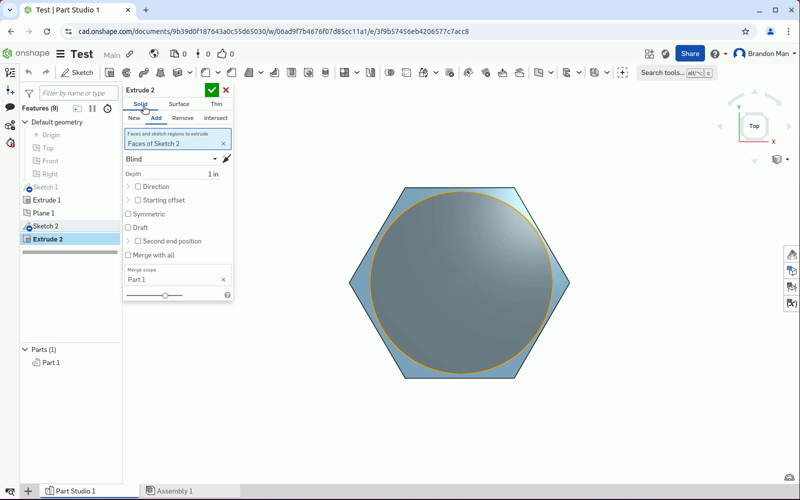
click(143, 106)
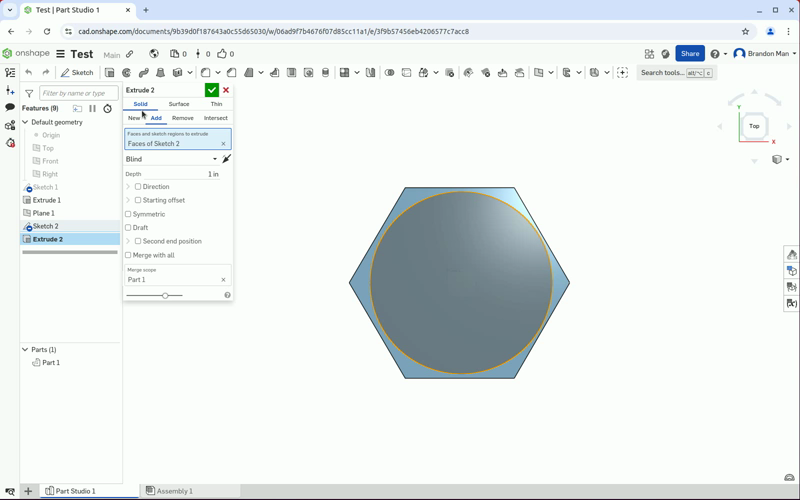
mouse_move(137, 120)
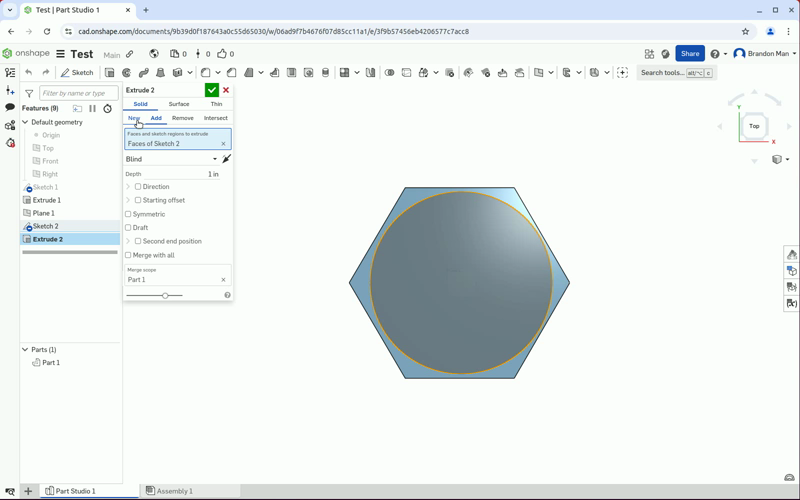
click(137, 120)
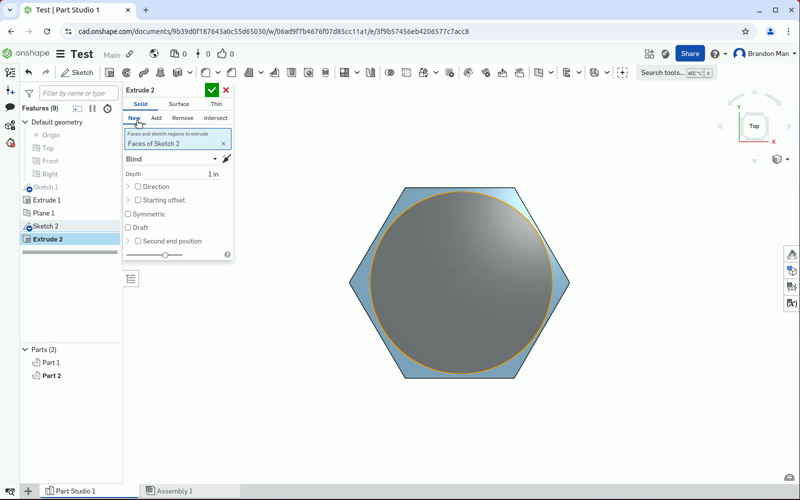
key(tab, 4)
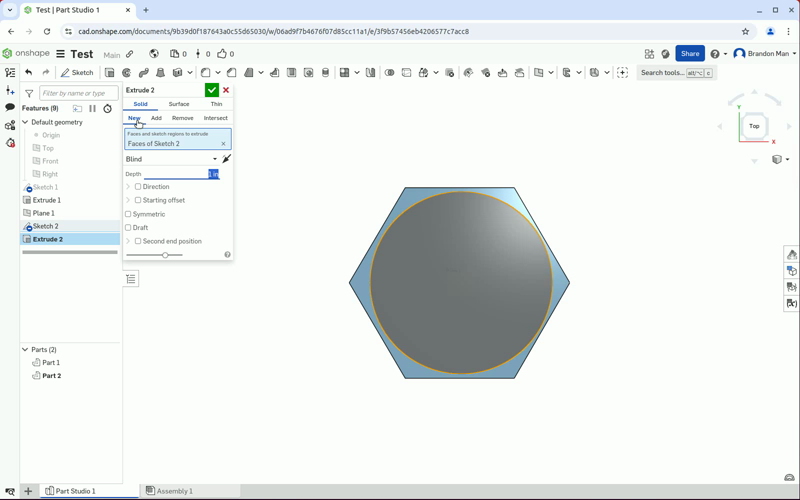
text(7.703)
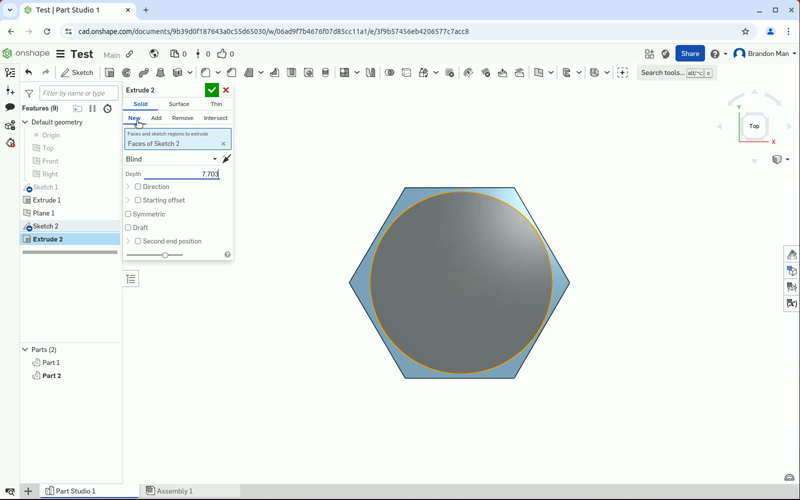
key(enter)
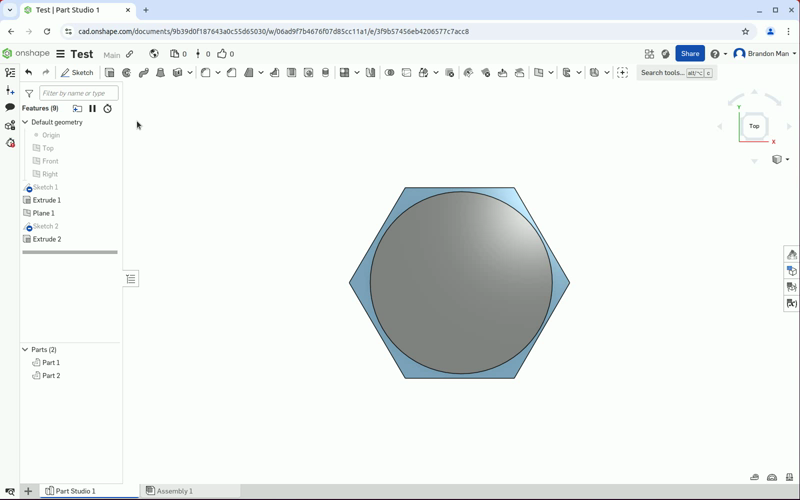
key(shift+h)
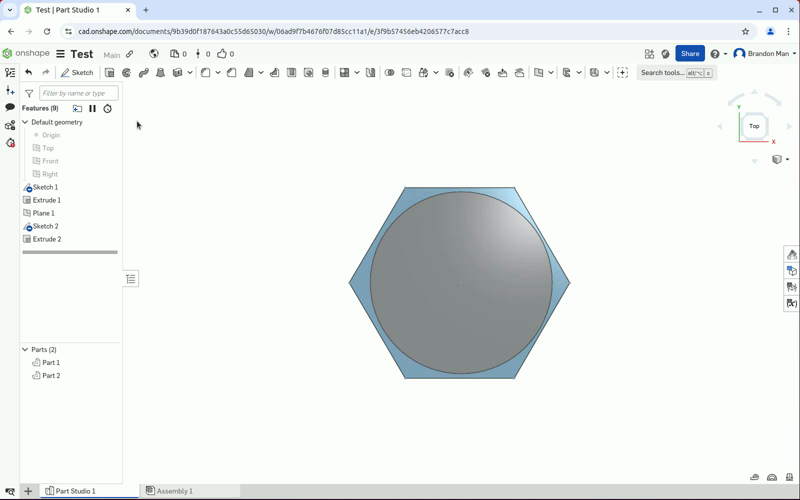
key(shift+h)
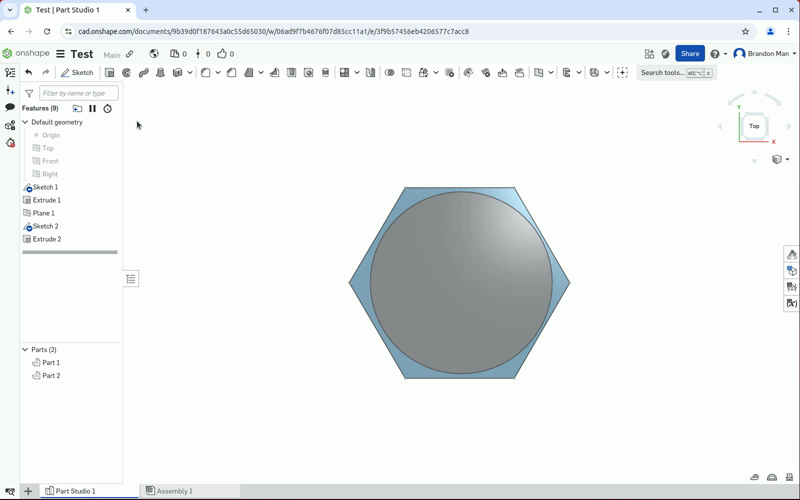
key(shift+7)
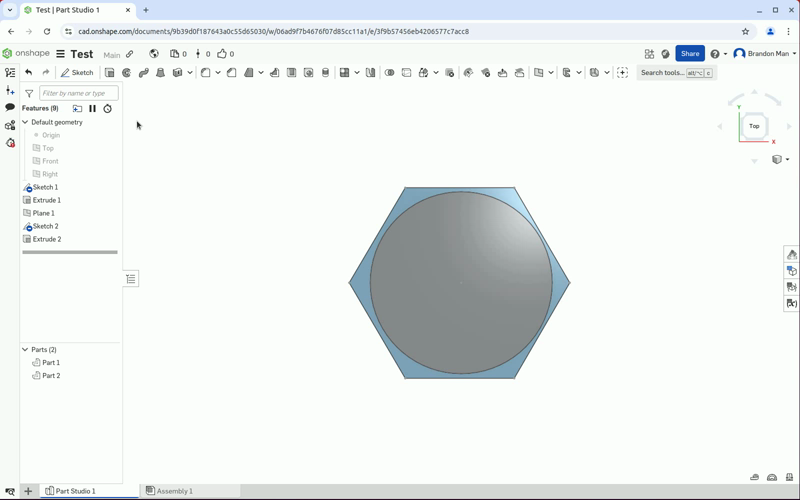
key(up, 3)
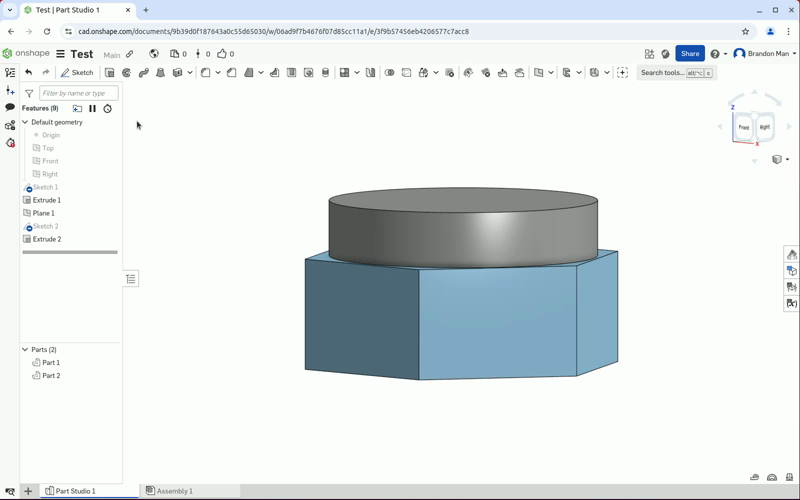
key(left, 3)
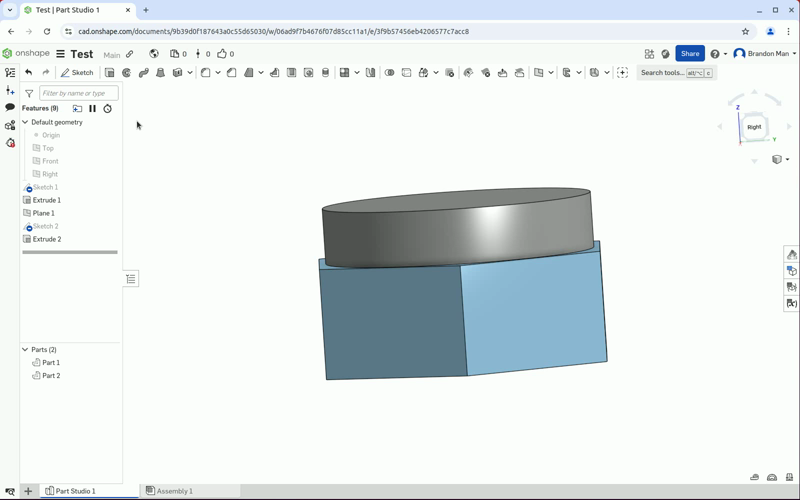
key(right, 3)
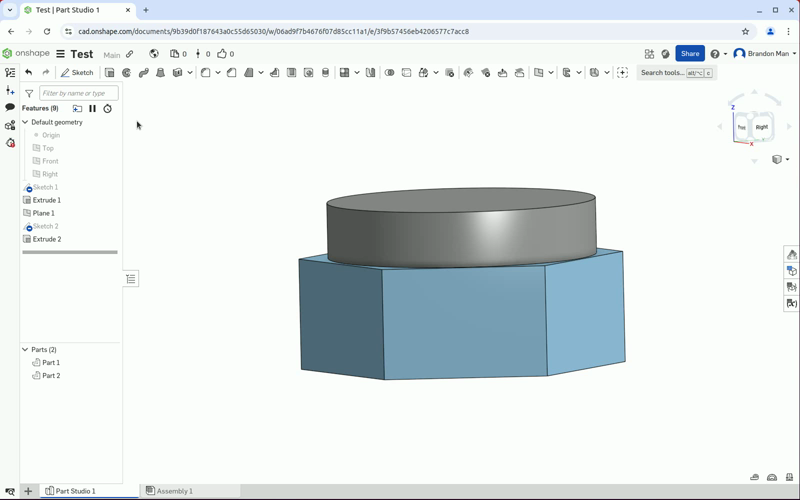
key(down, 3)
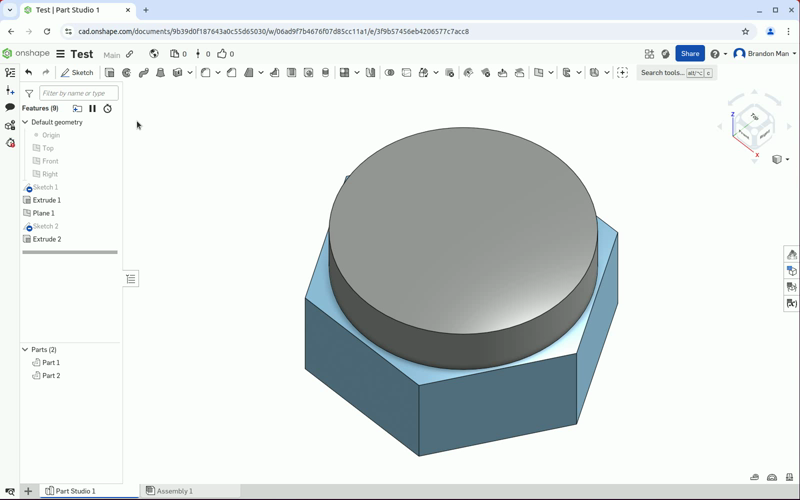
mouse_move(73, 189)
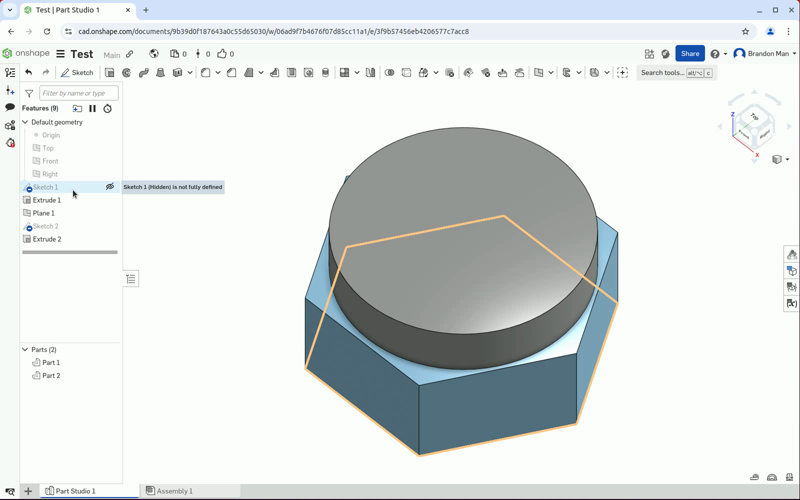
click(73, 189)